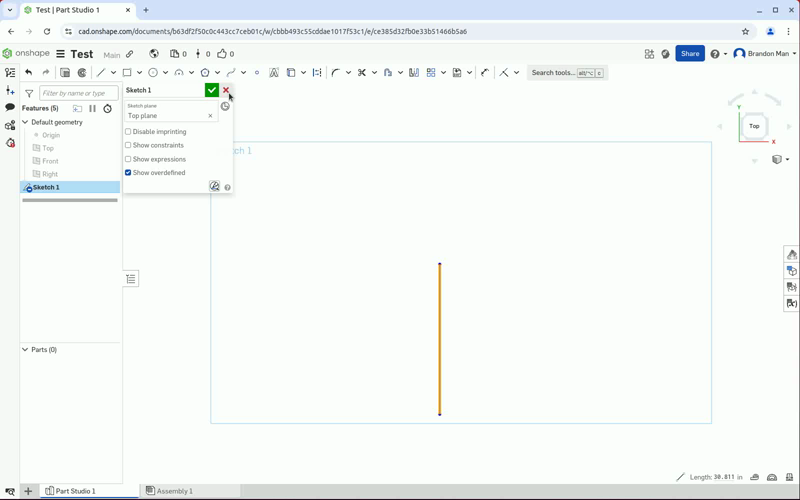
key(shift+h)
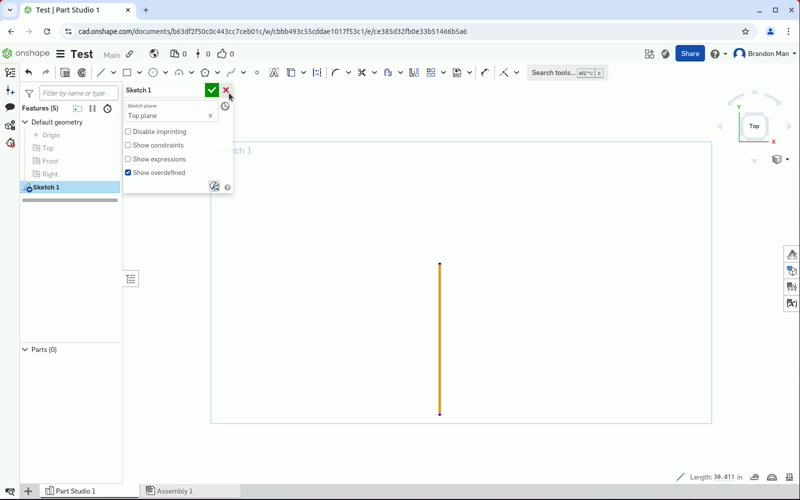
key(shift+s)
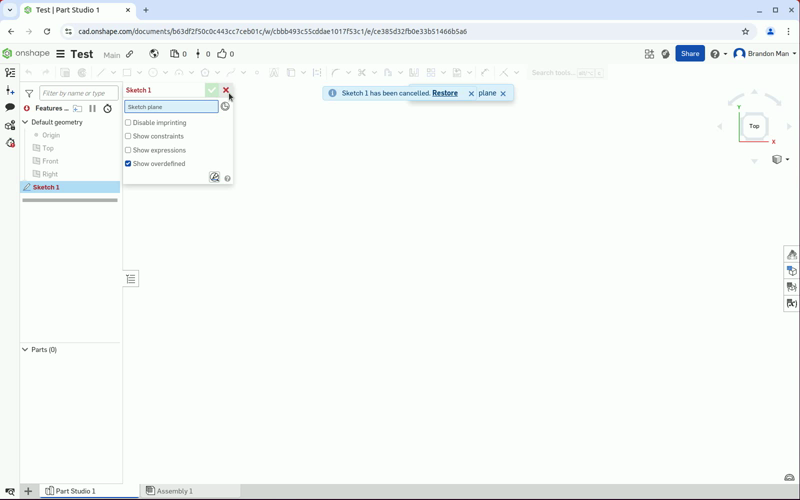
mouse_move(73, 150)
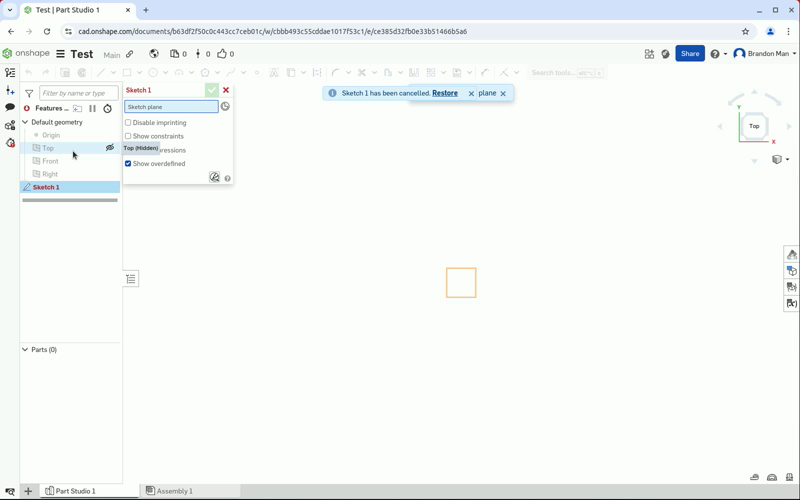
click(73, 150)
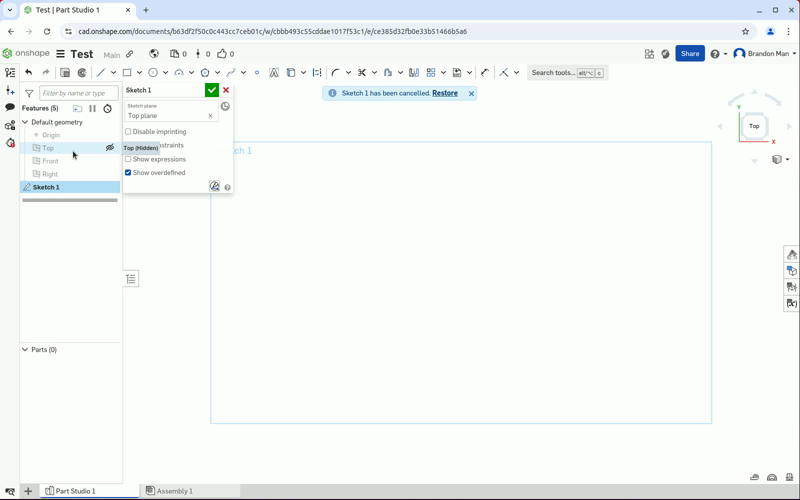
mouse_move(73, 352)
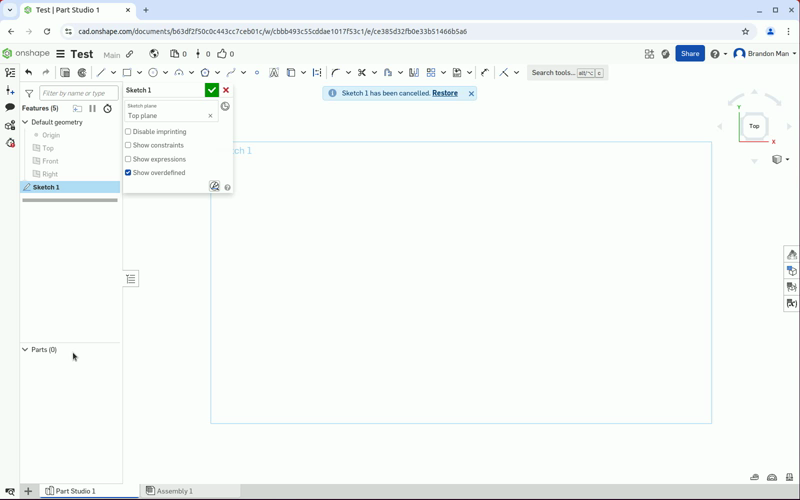
key(y)
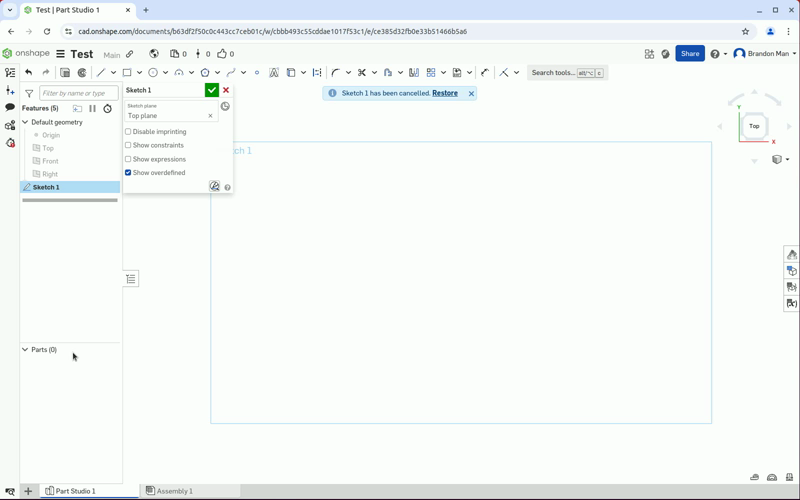
key(c)
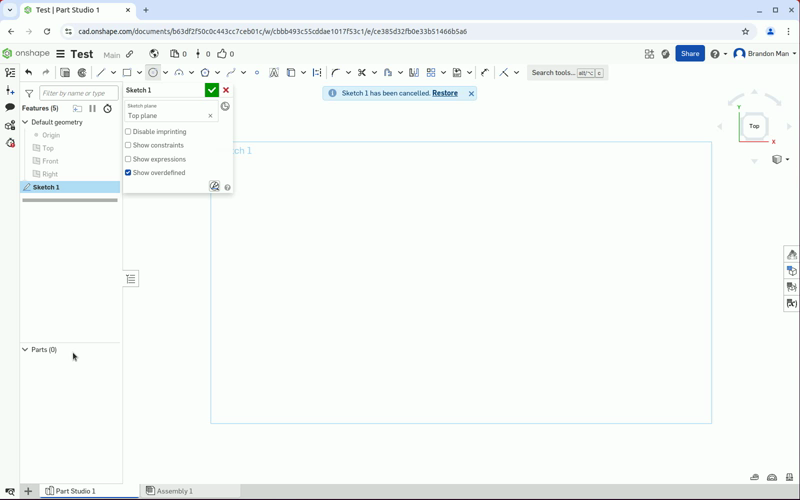
key_down(shift)
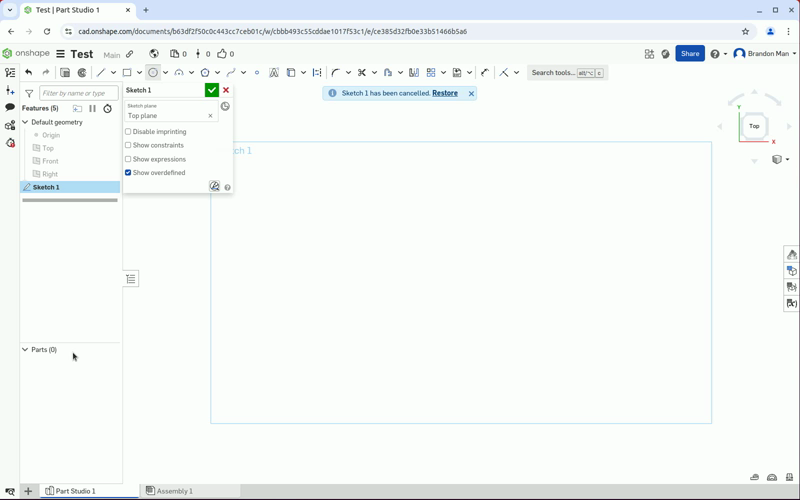
mouse_move(400, 282)
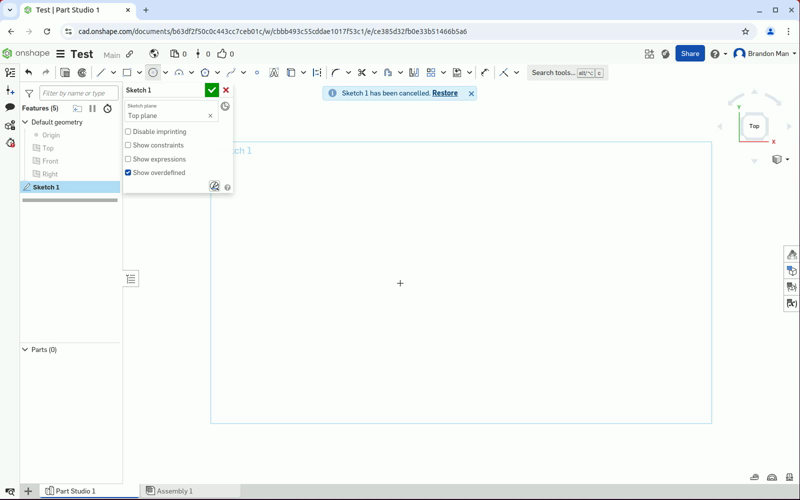
click(400, 282)
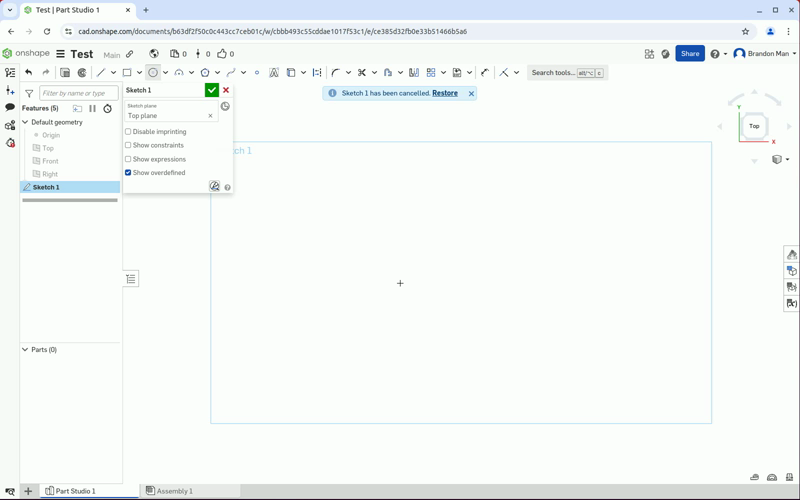
key_up(shift)
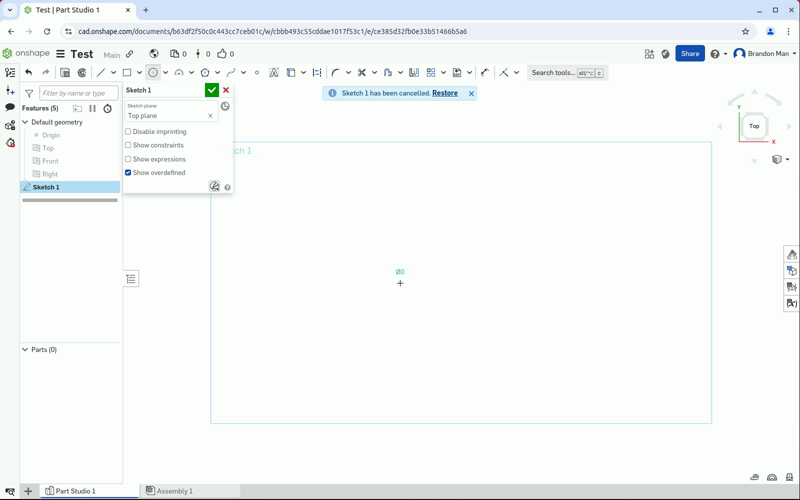
mouse_move(406, 282)
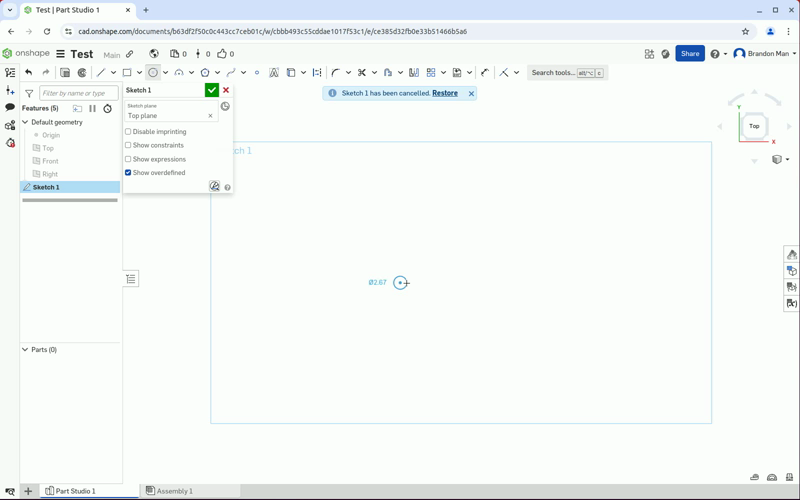
click(406, 282)
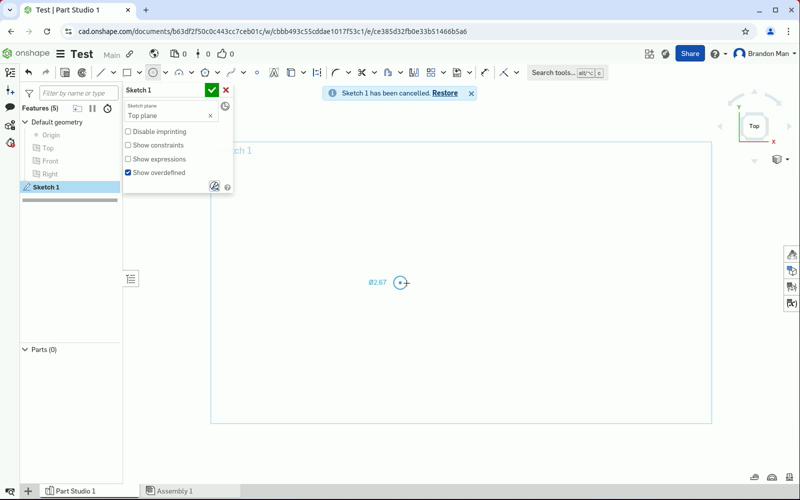
key(esc)
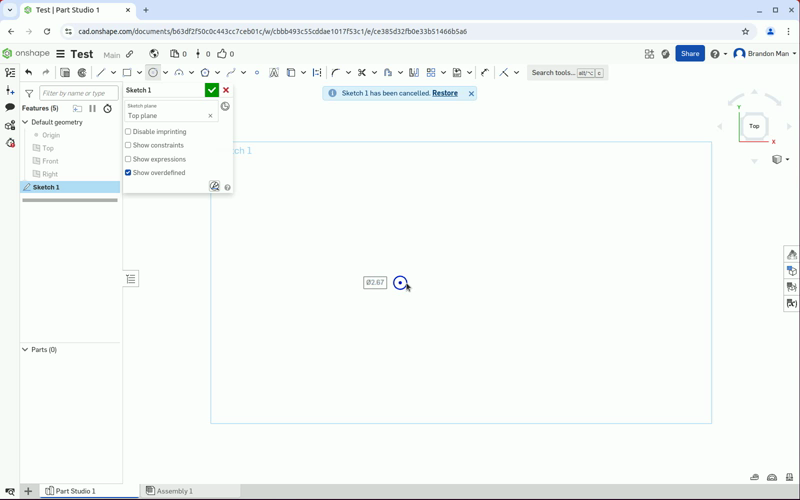
mouse_move(401, 284)
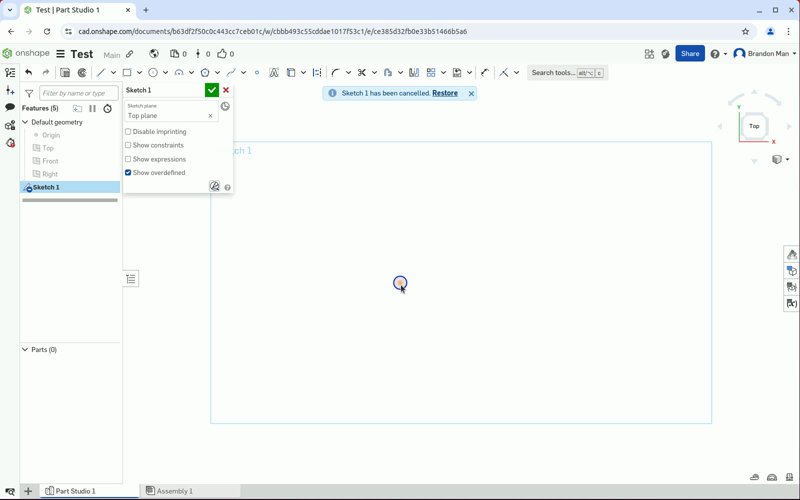
scroll(6)
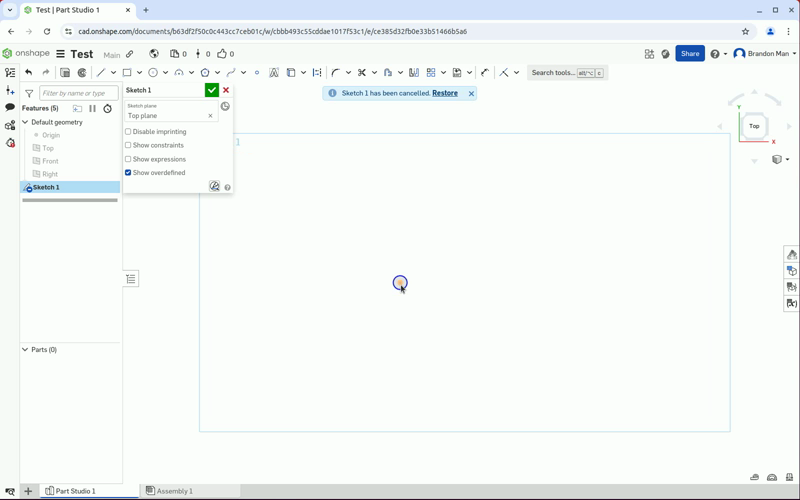
scroll(6)
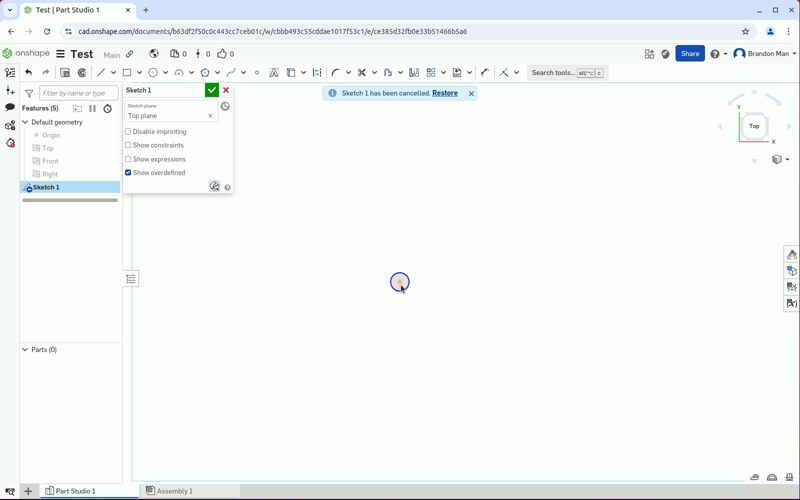
scroll(6)
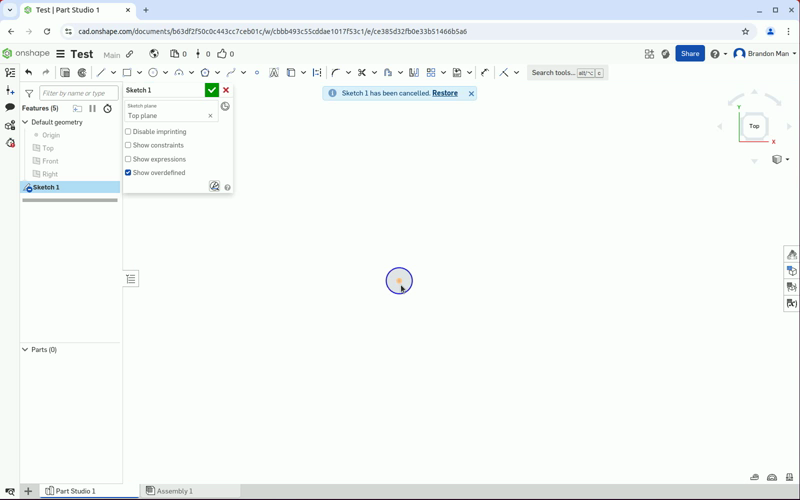
scroll(6)
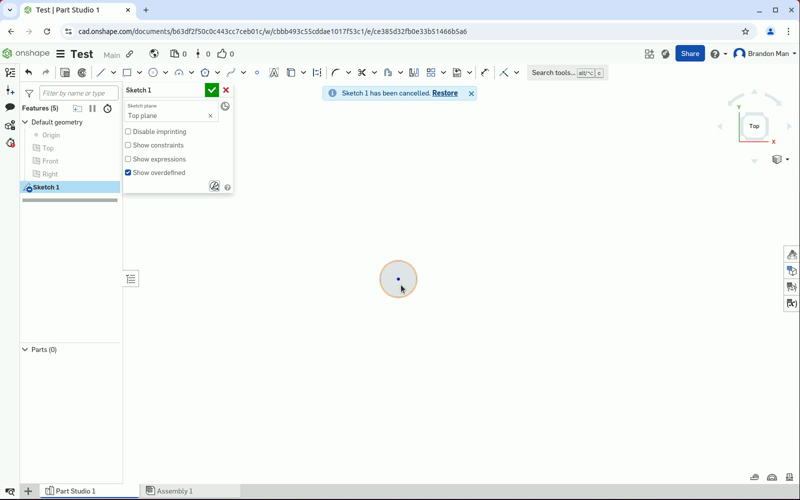
scroll(6)
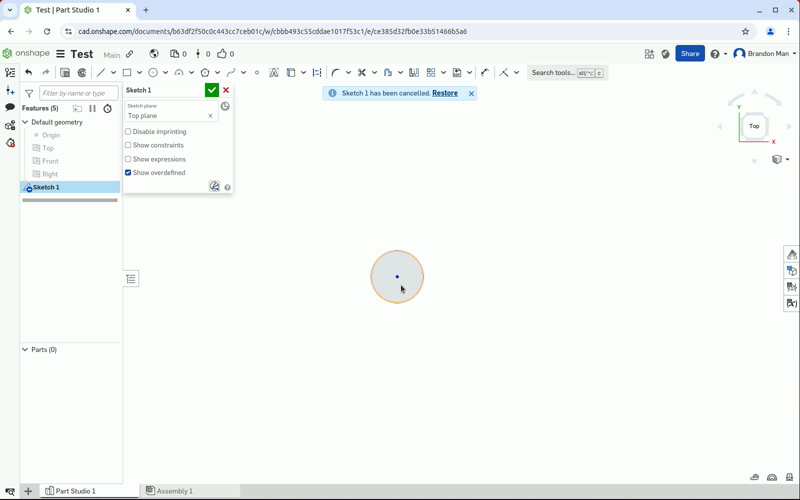
scroll(6)
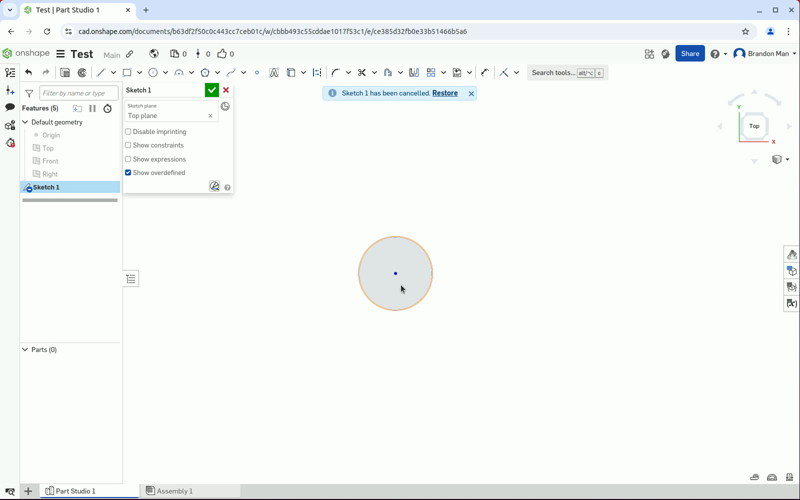
scroll(6)
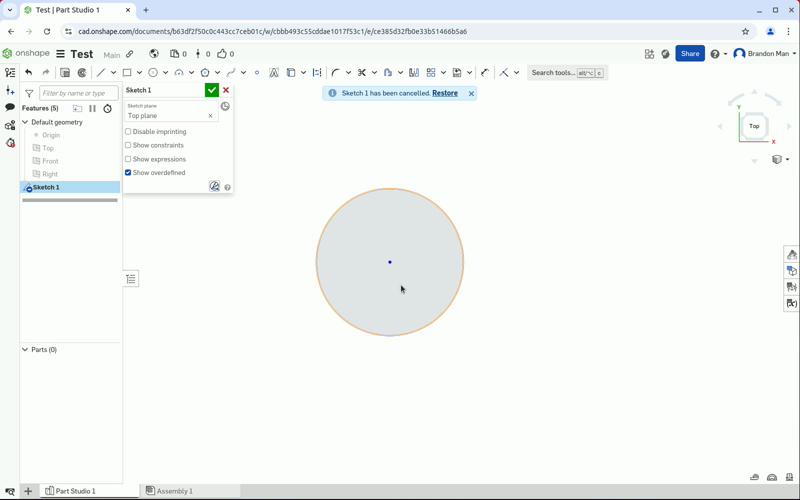
click(401, 284)
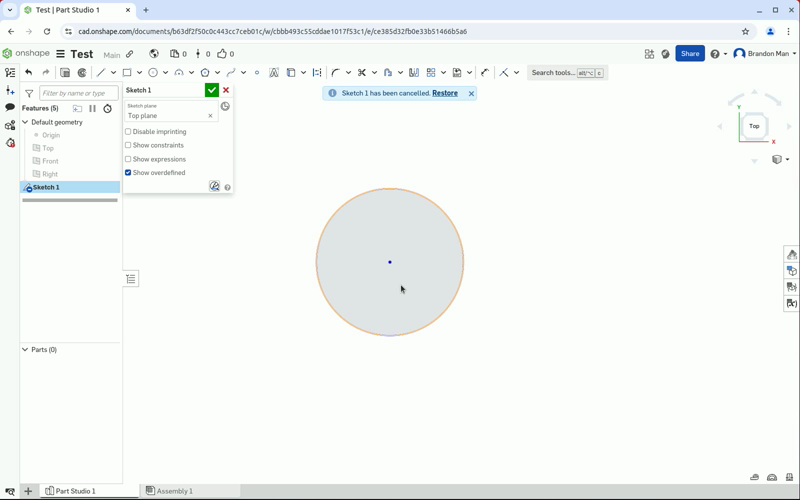
scroll(-6)
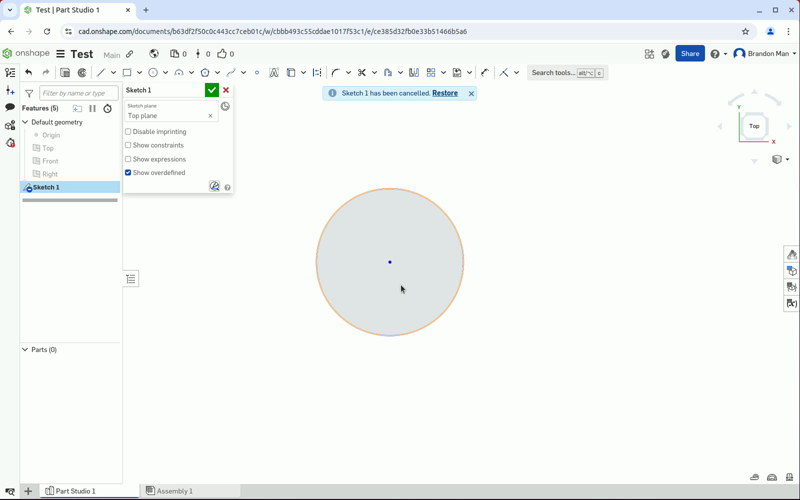
scroll(-6)
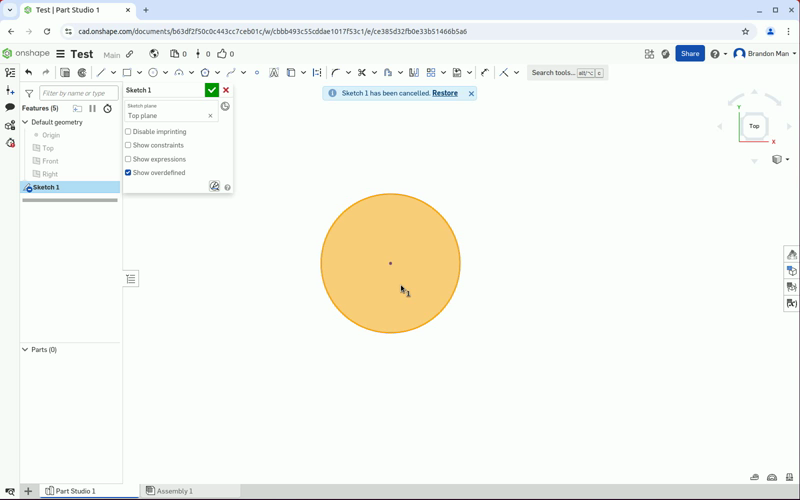
scroll(-6)
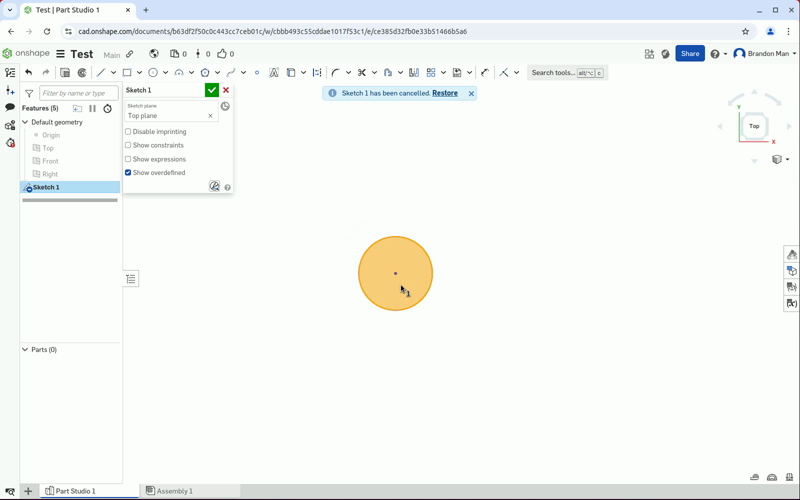
scroll(-6)
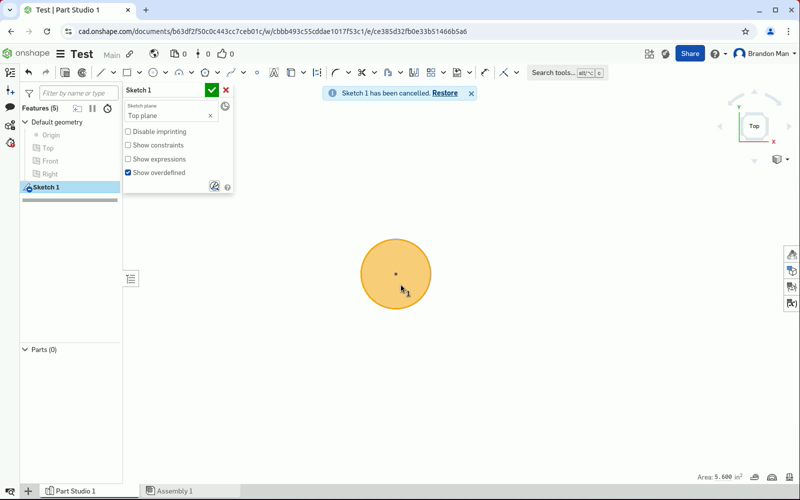
scroll(-6)
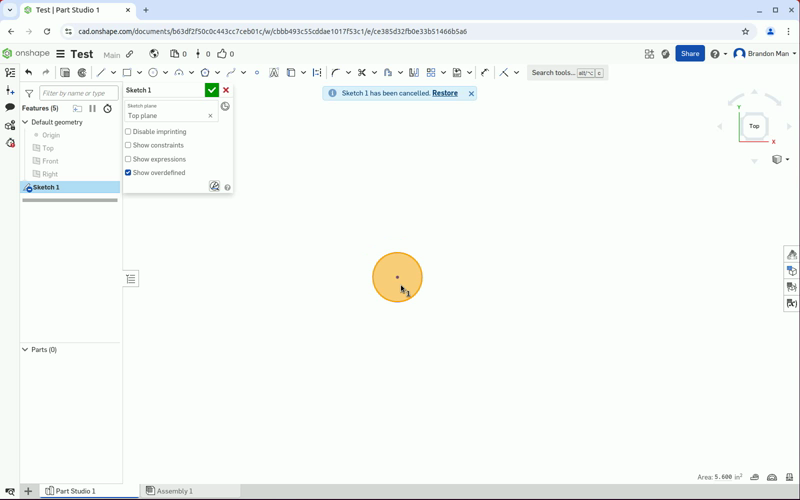
scroll(-6)
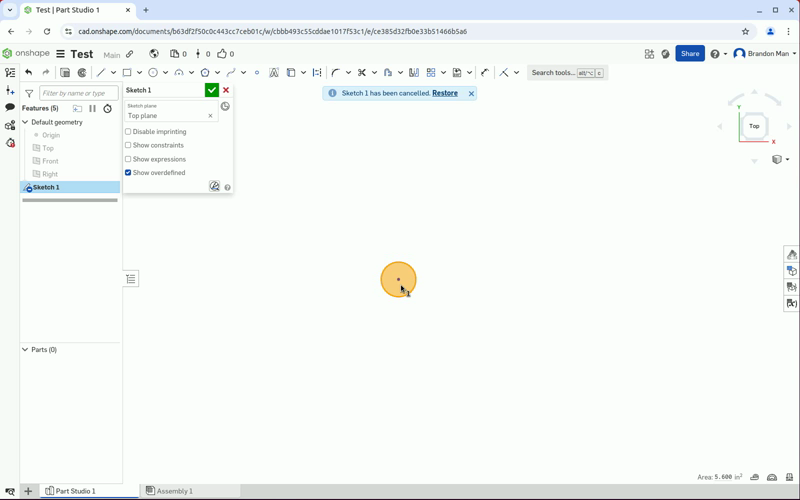
scroll(-6)
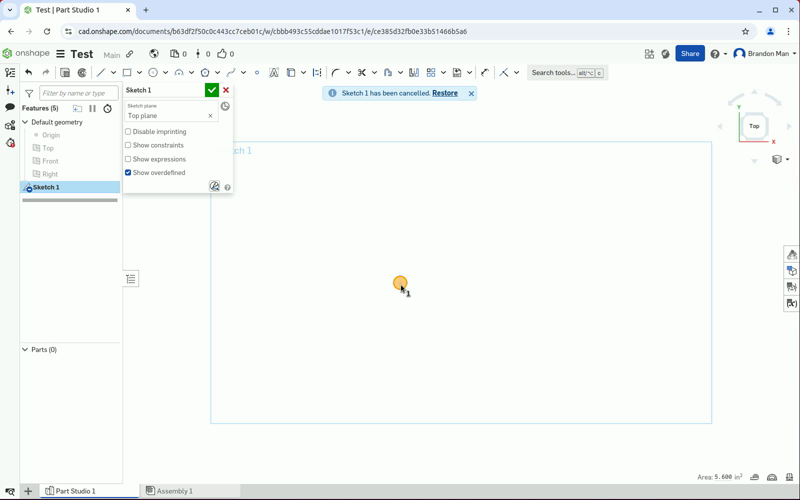
mouse_move(73, 352)
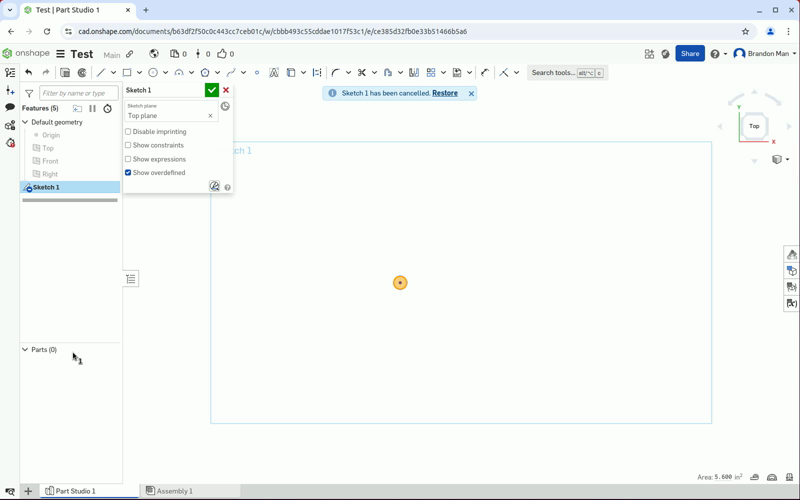
key(shift+y)
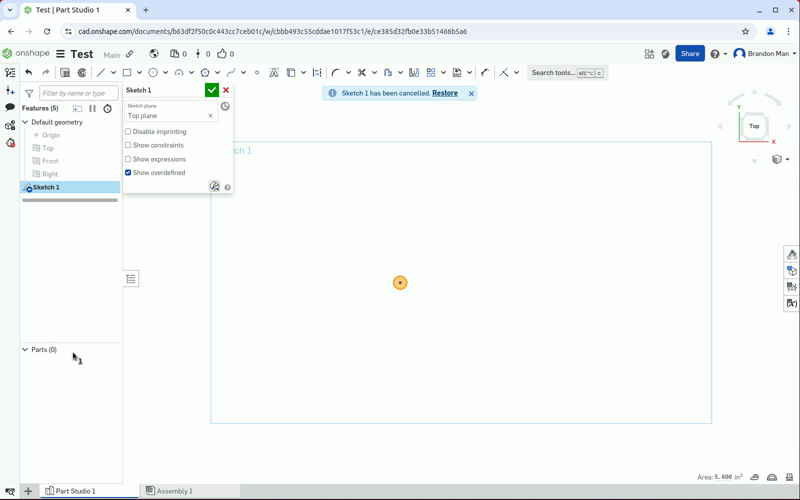
key(shift+e)
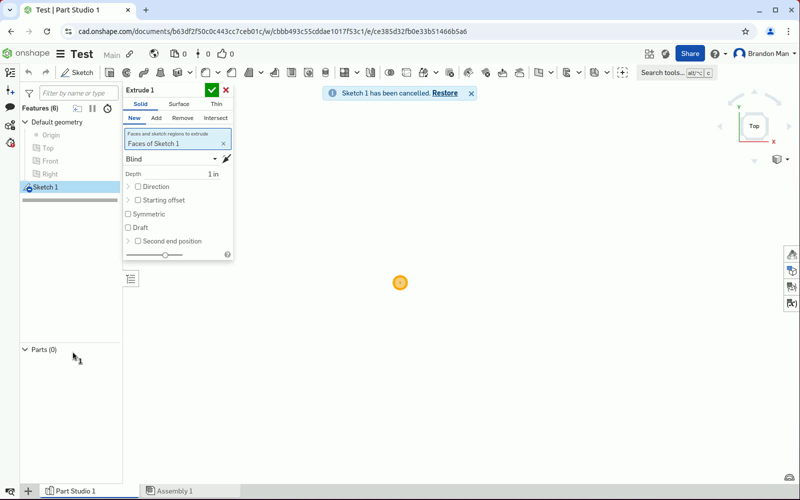
mouse_move(143, 106)
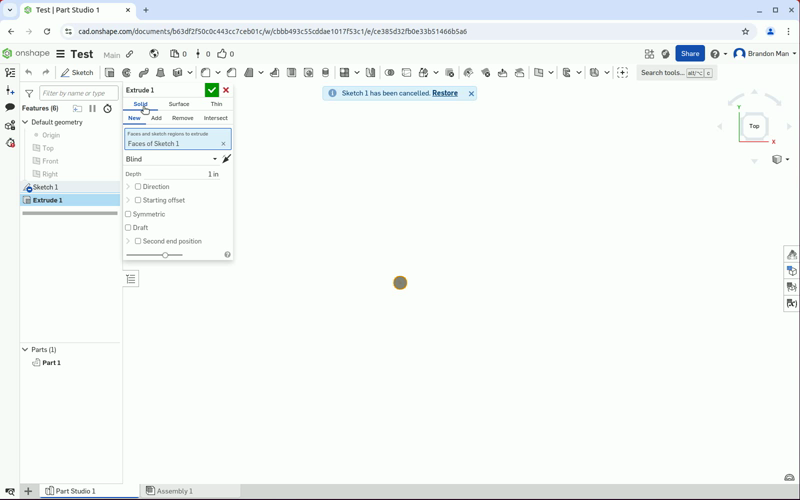
click(143, 106)
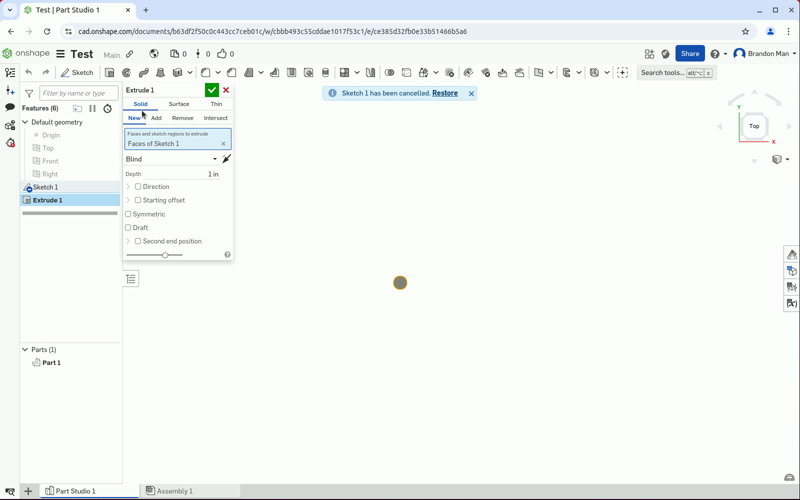
mouse_move(137, 120)
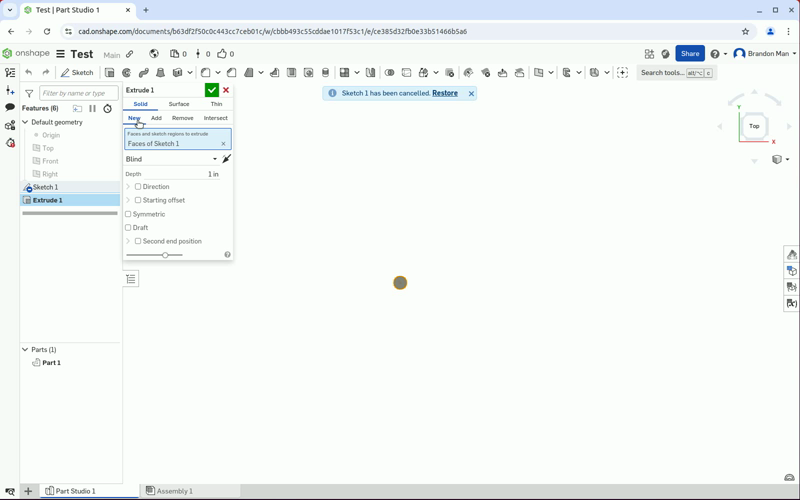
click(137, 120)
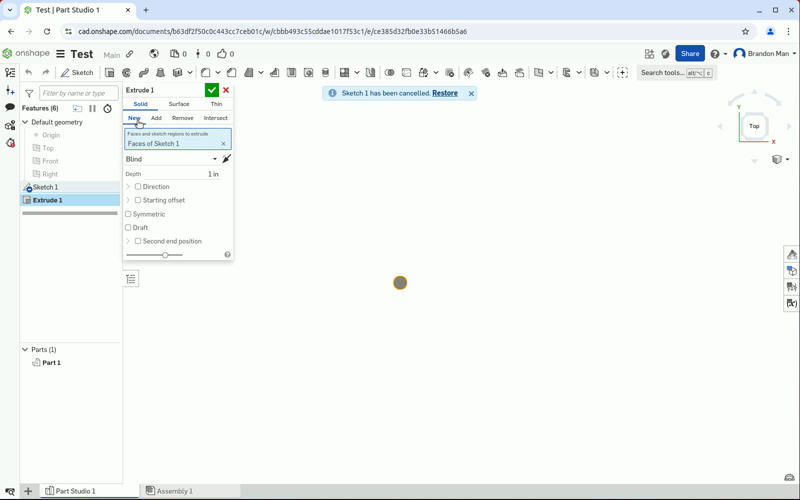
key(tab, 4)
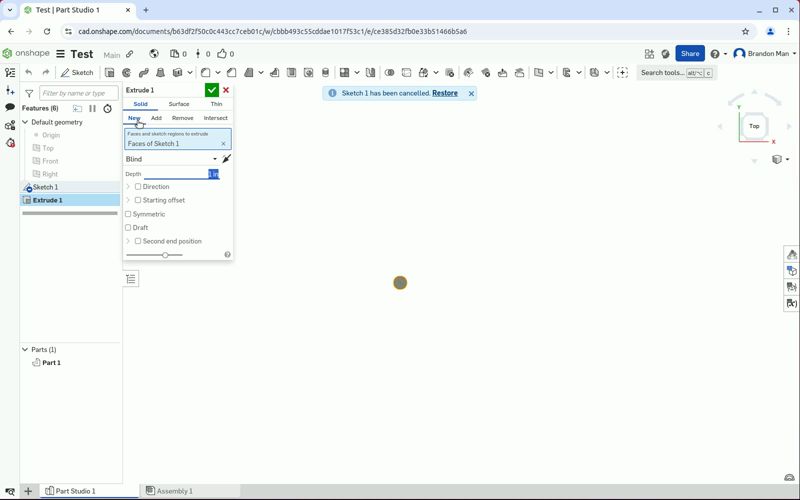
text(23.108)
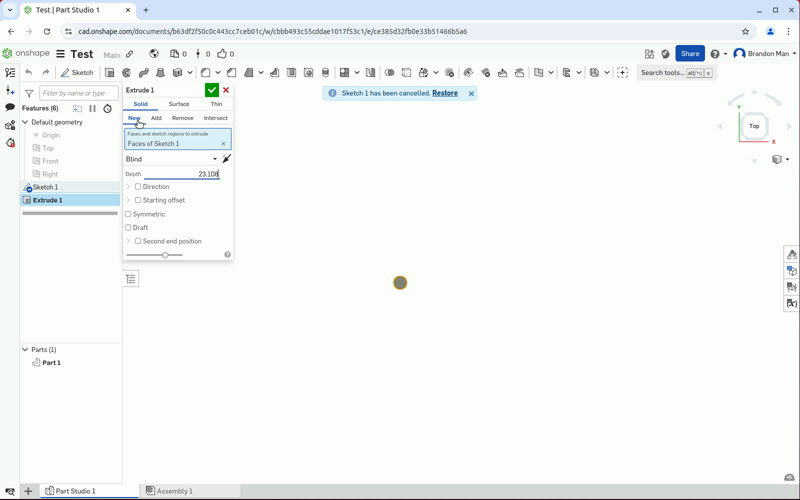
key(enter)
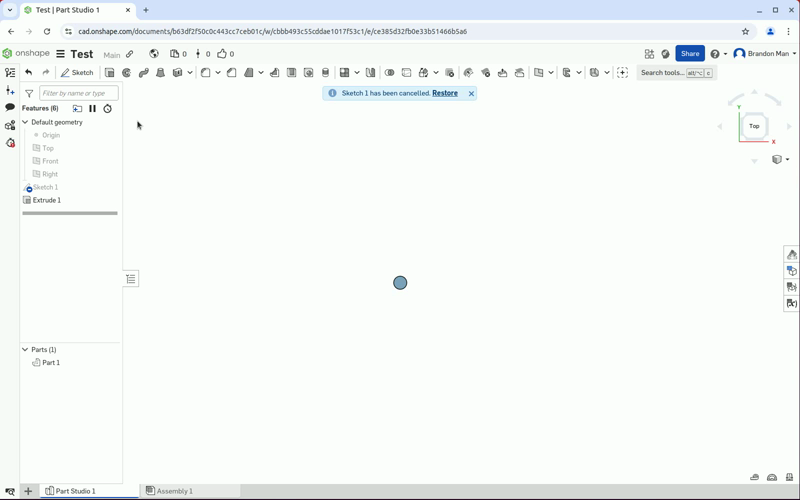
key(shift+h)
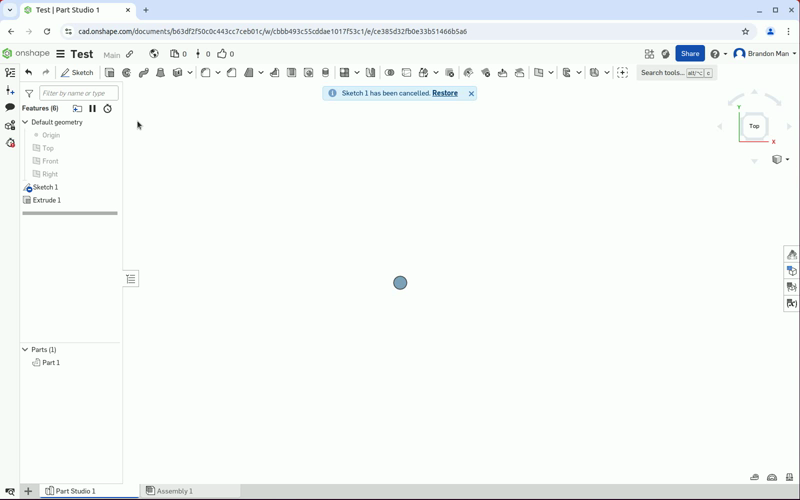
key(shift+h)
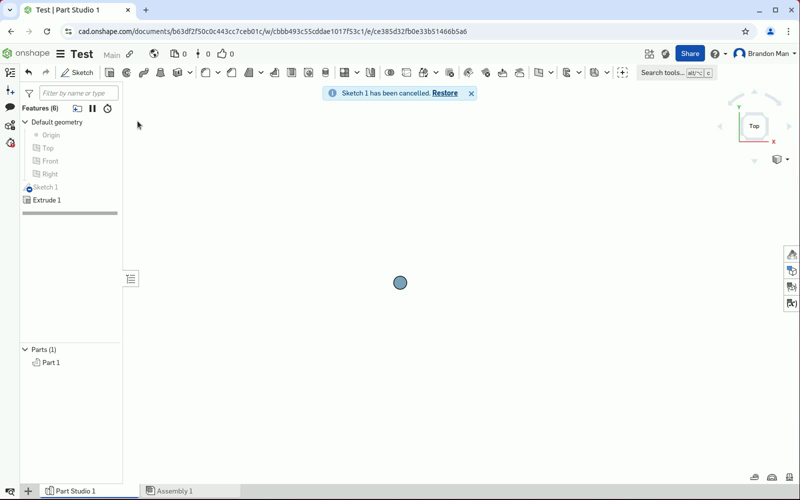
mouse_move(73, 189)
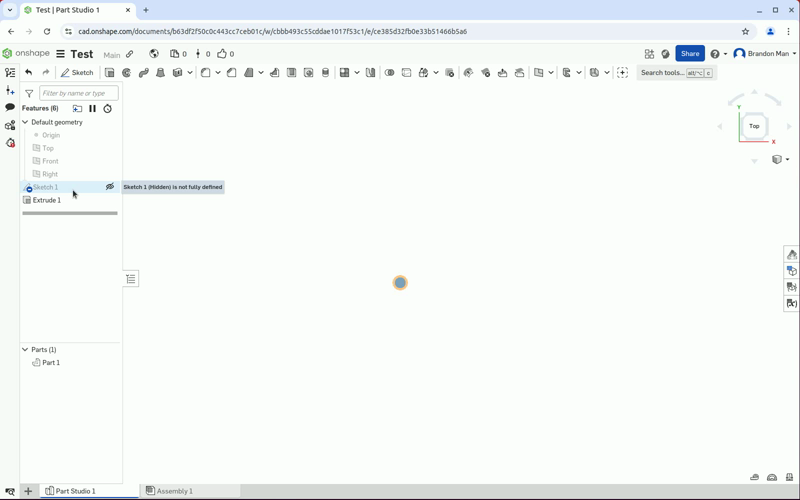
click(73, 189)
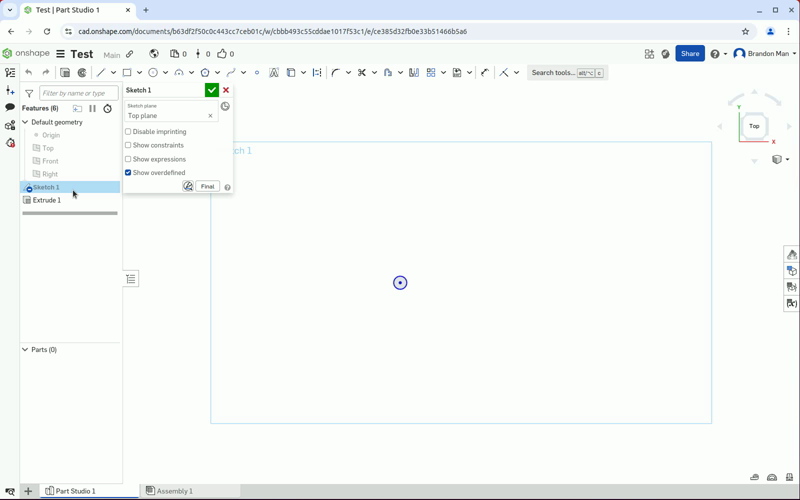
mouse_move(229, 92)
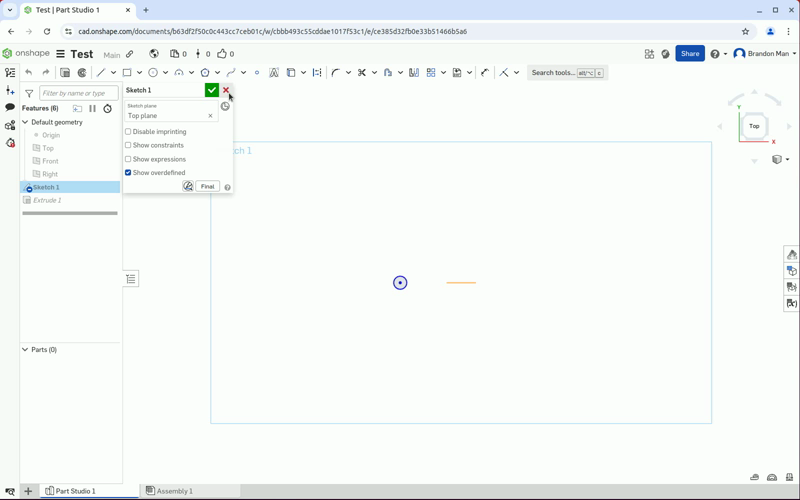
click(229, 92)
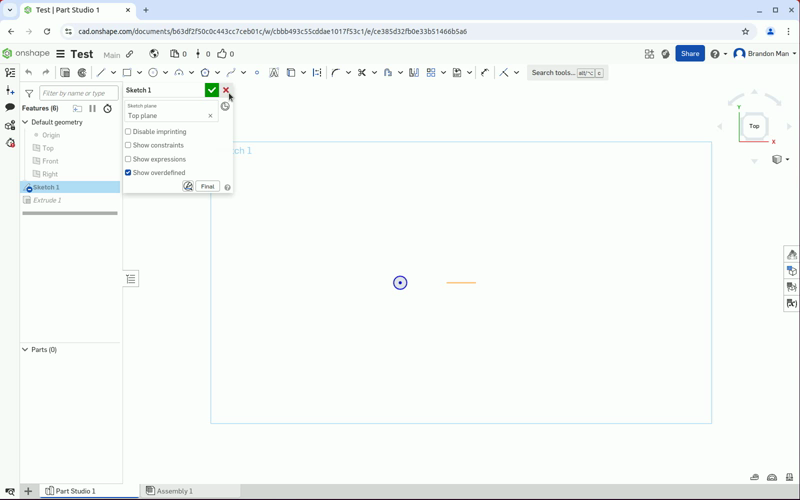
key(shift+s)
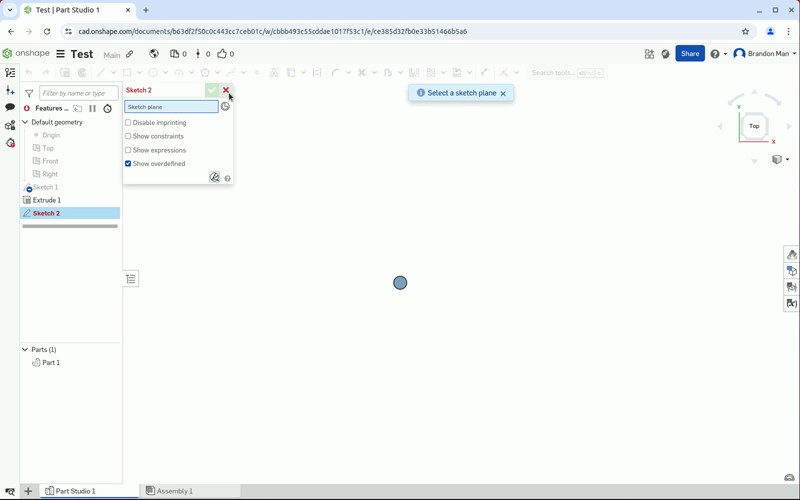
mouse_move(73, 150)
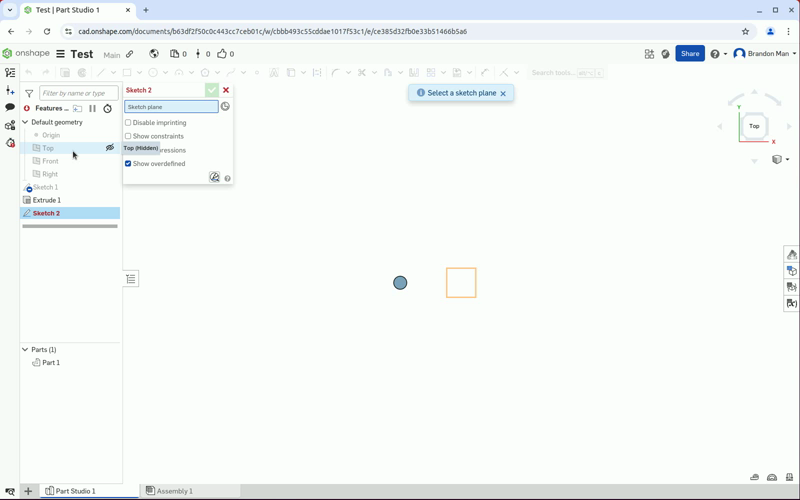
click(73, 150)
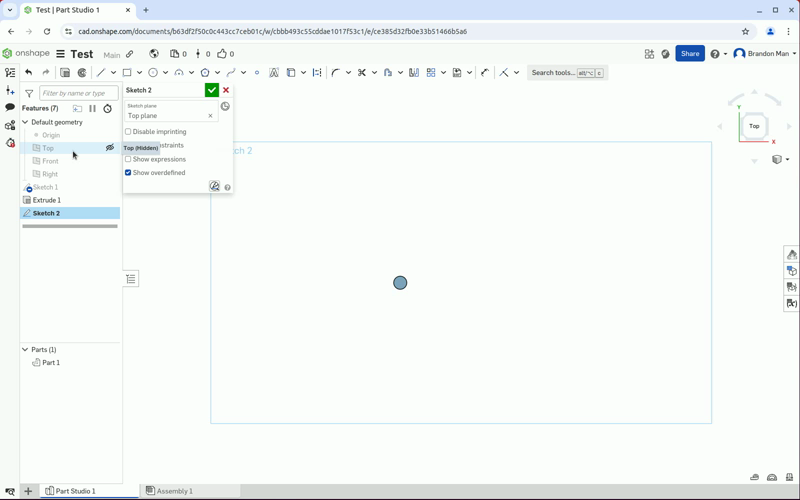
mouse_move(73, 352)
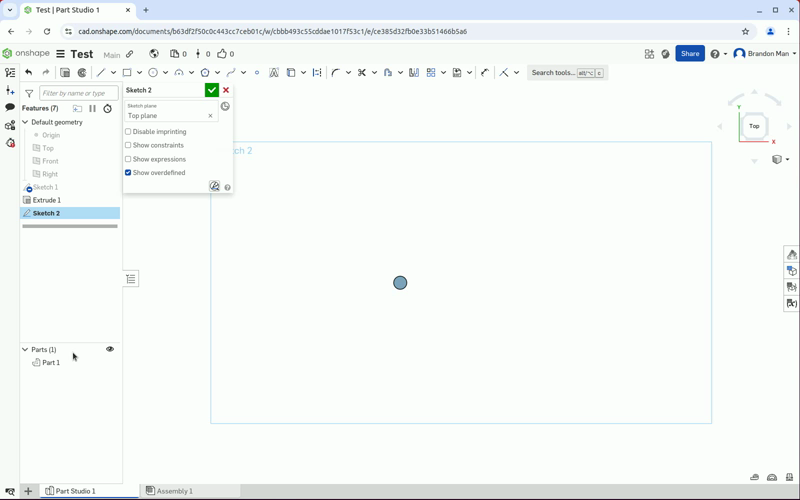
key(y)
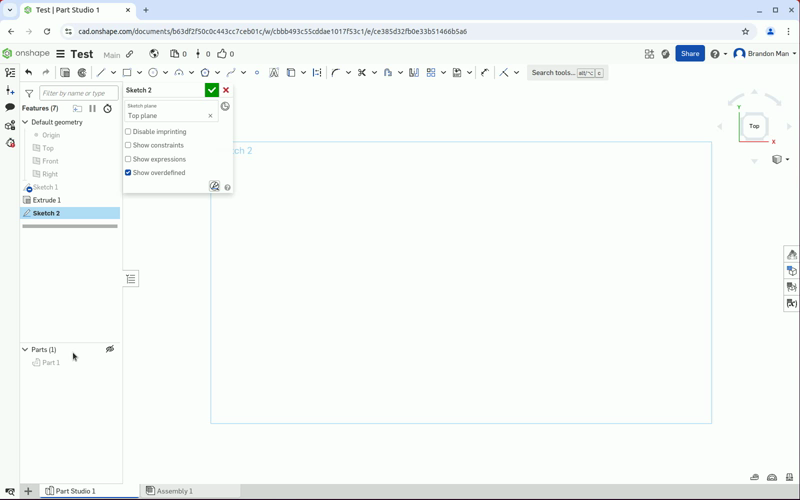
key(c)
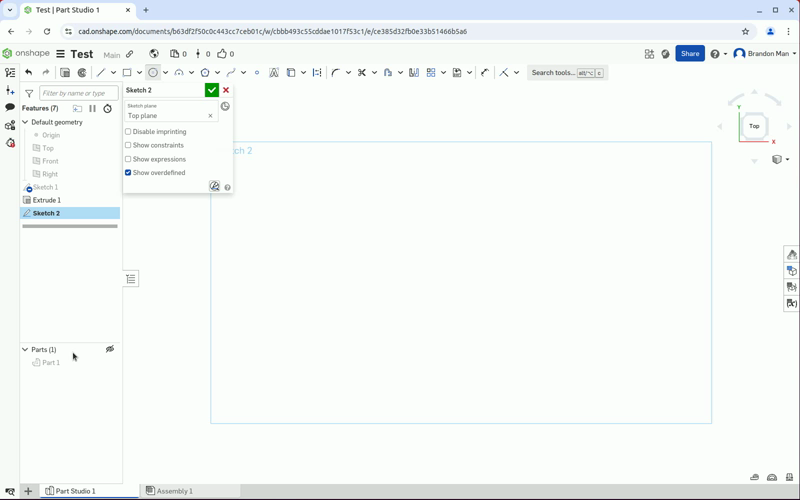
key_down(shift)
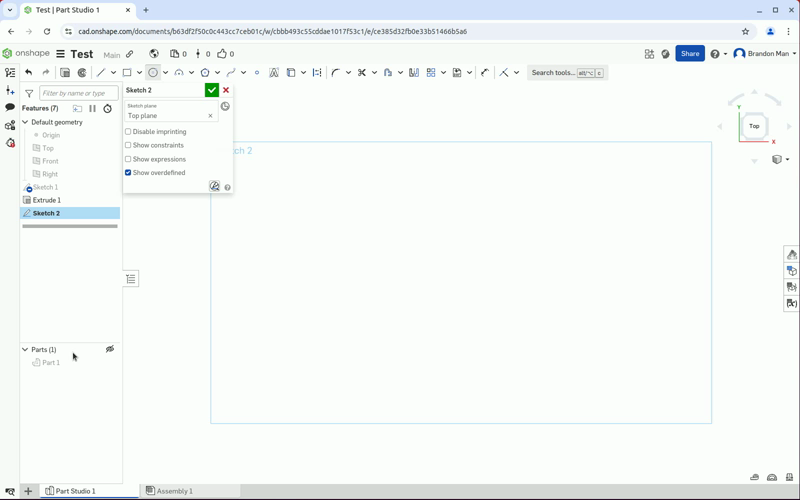
mouse_move(496, 282)
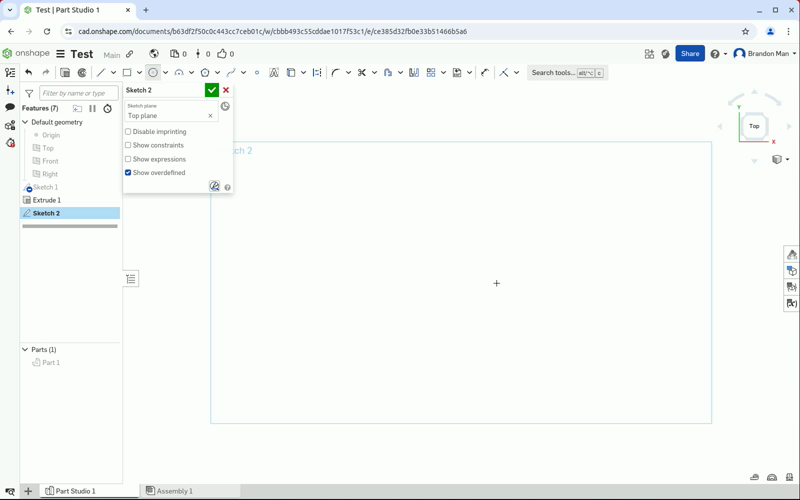
click(496, 282)
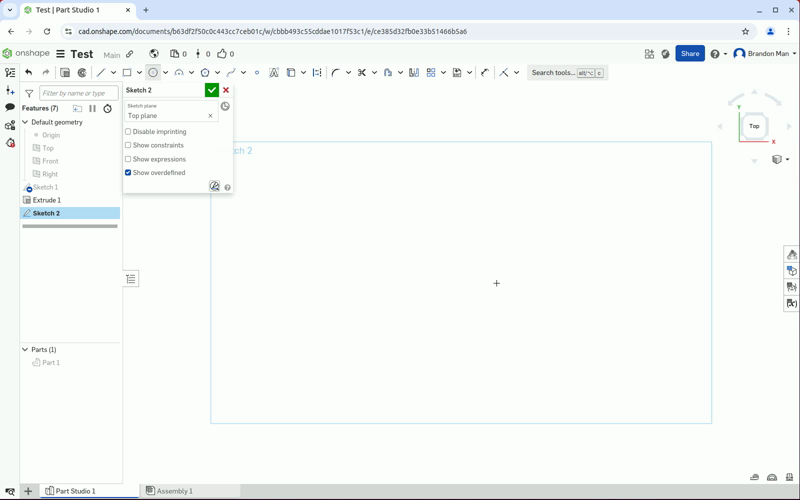
key_up(shift)
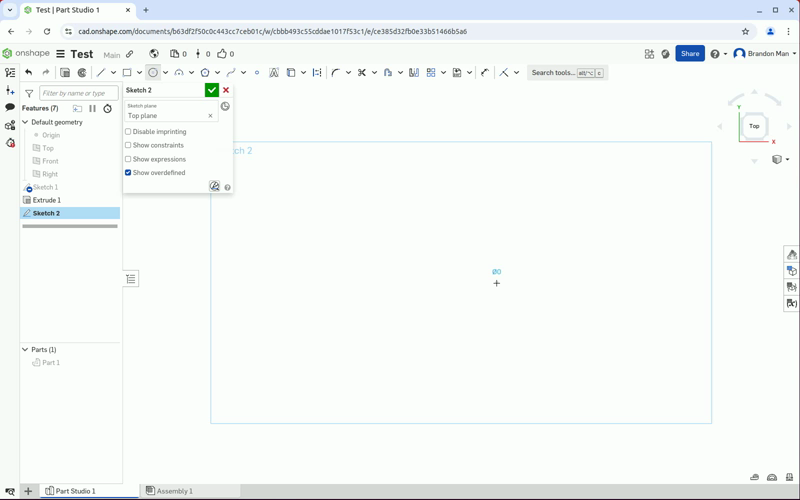
mouse_move(502, 282)
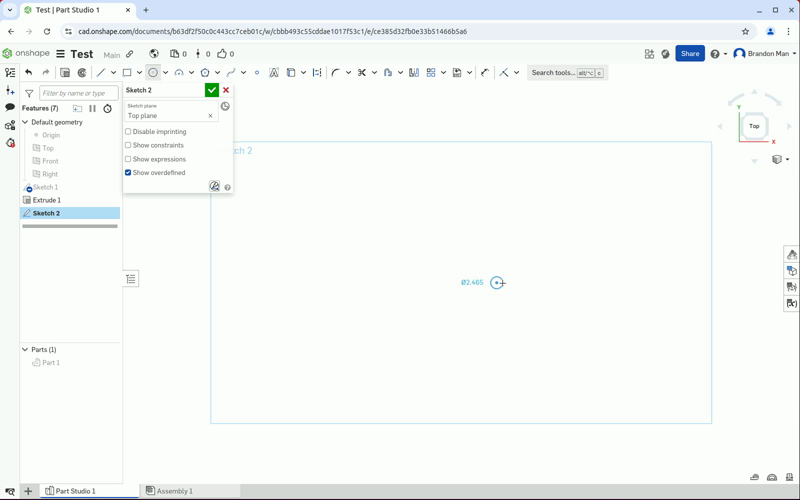
click(502, 282)
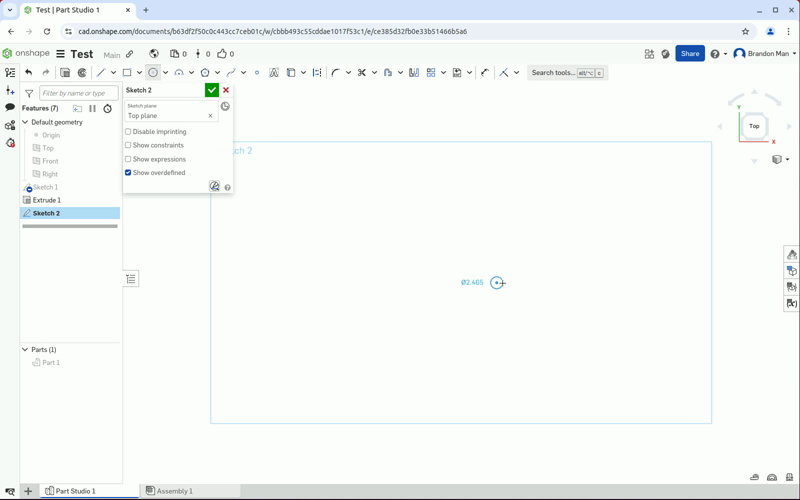
key(esc)
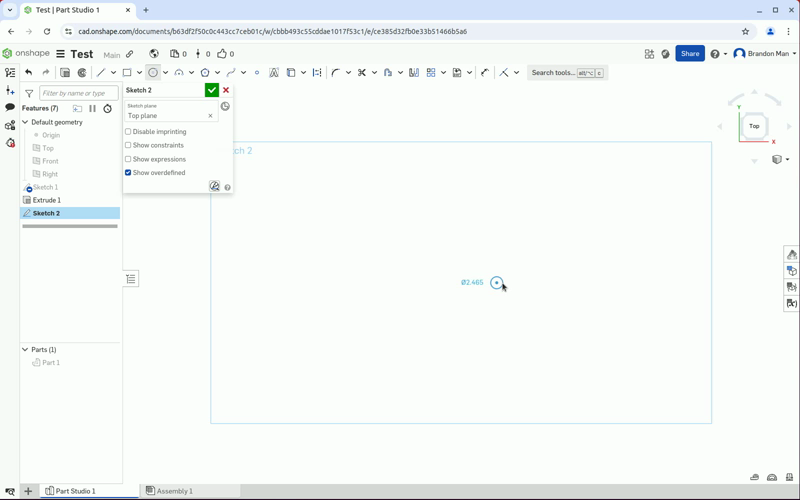
mouse_move(495, 277)
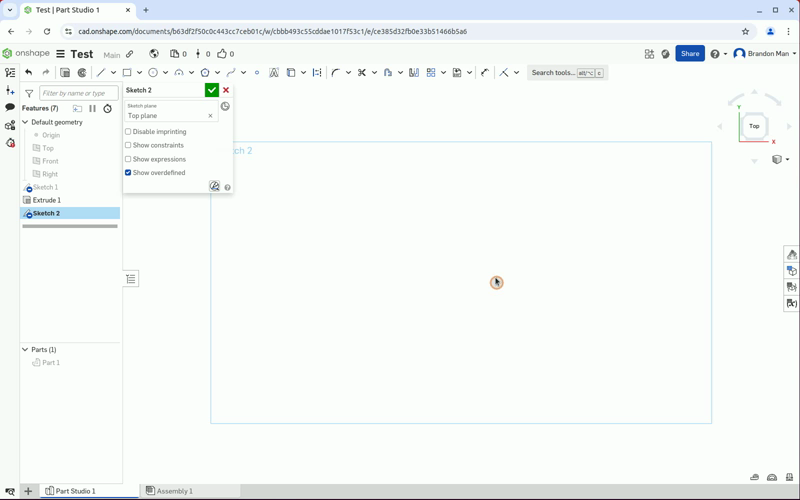
scroll(6)
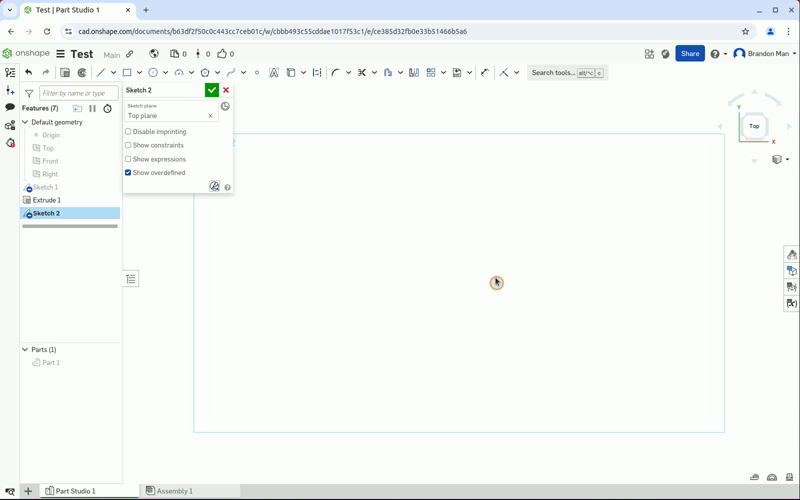
scroll(6)
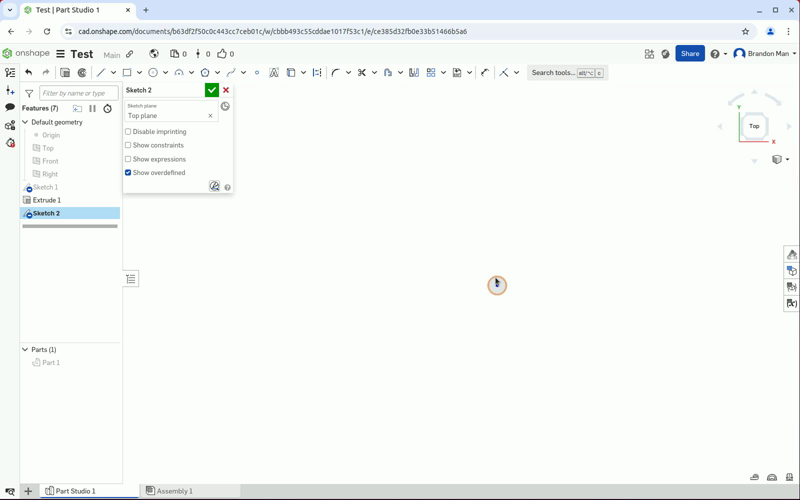
scroll(6)
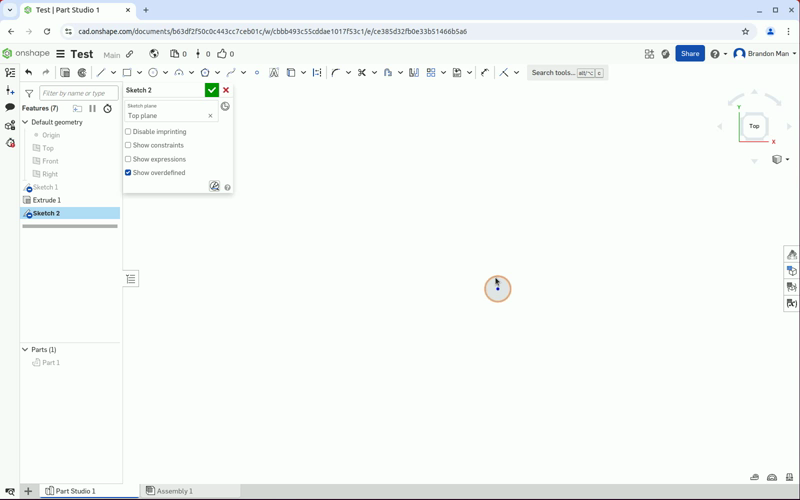
scroll(6)
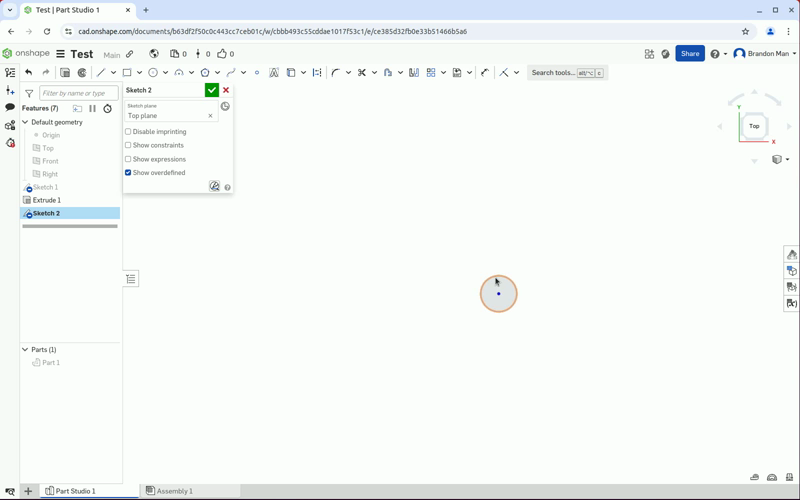
scroll(6)
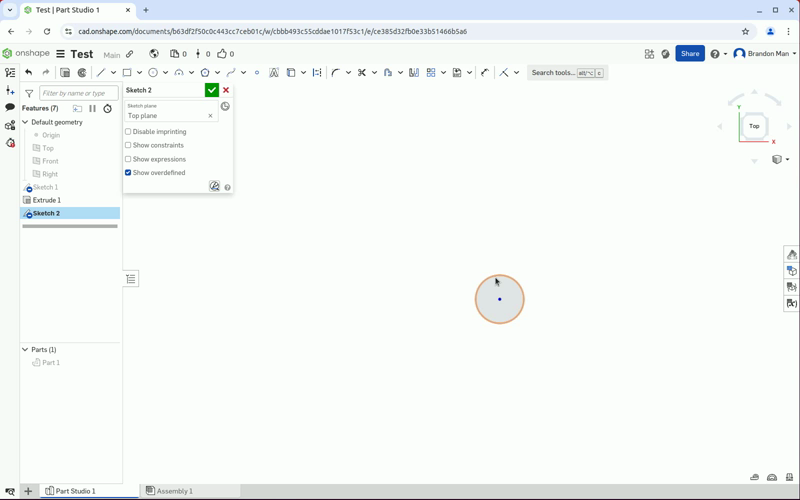
scroll(6)
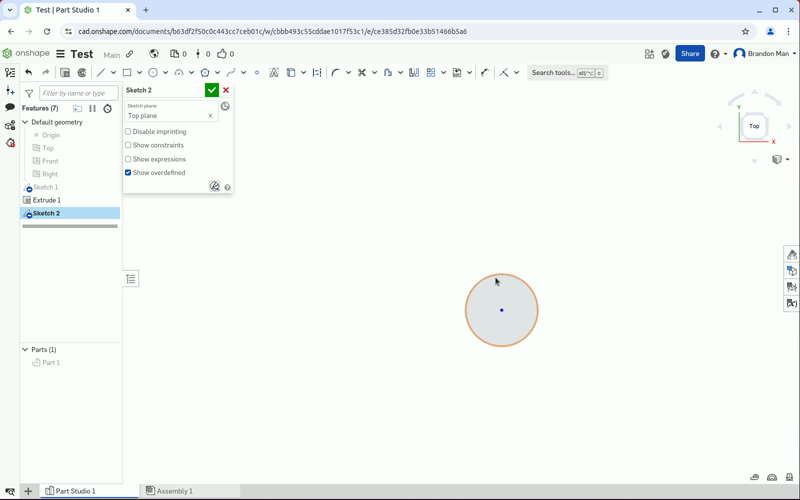
scroll(6)
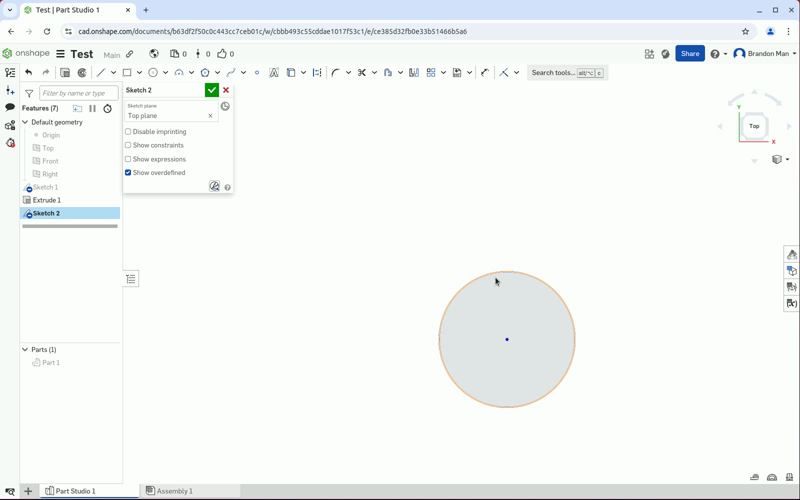
click(495, 277)
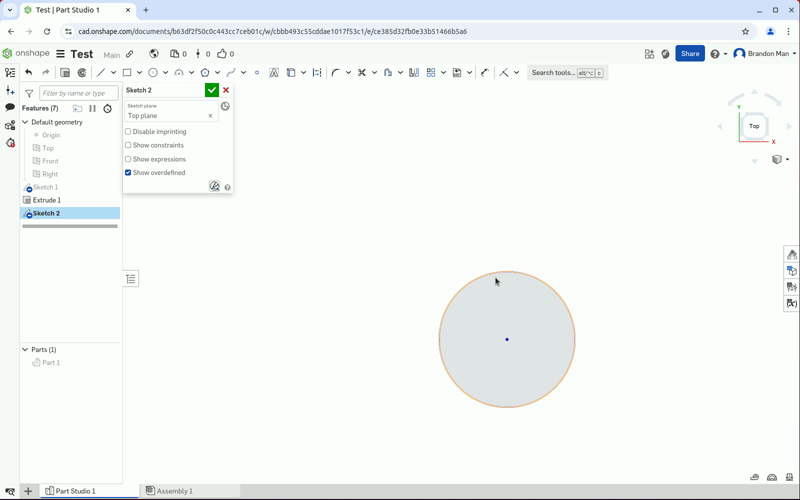
scroll(-6)
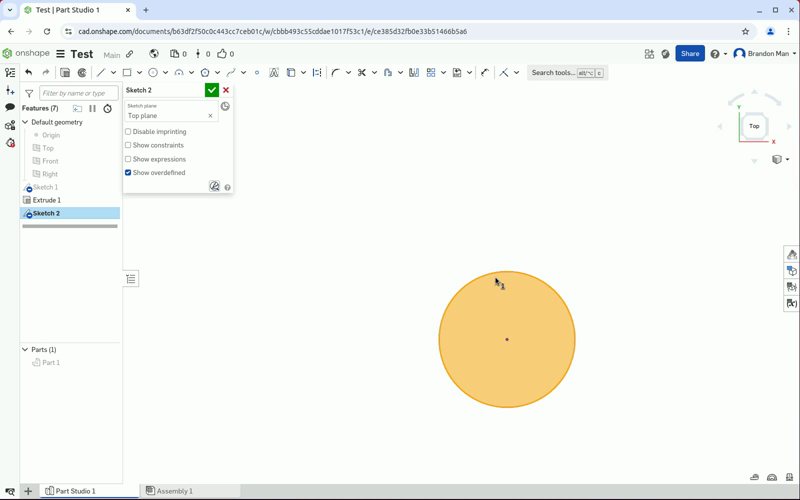
scroll(-6)
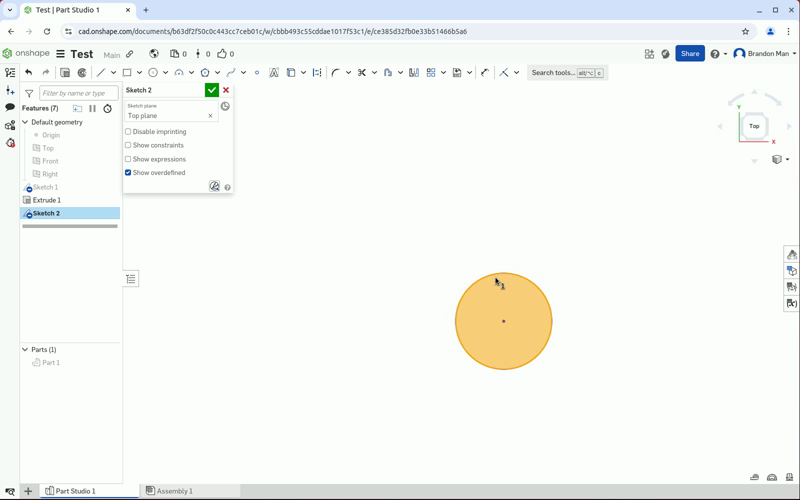
scroll(-6)
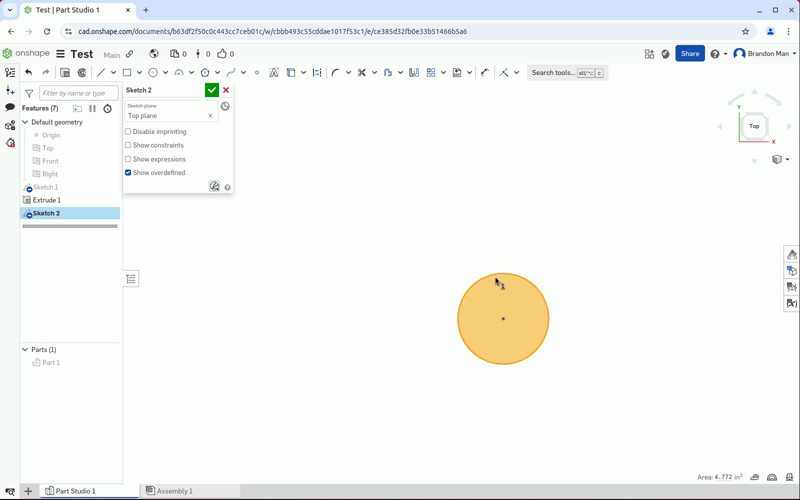
scroll(-6)
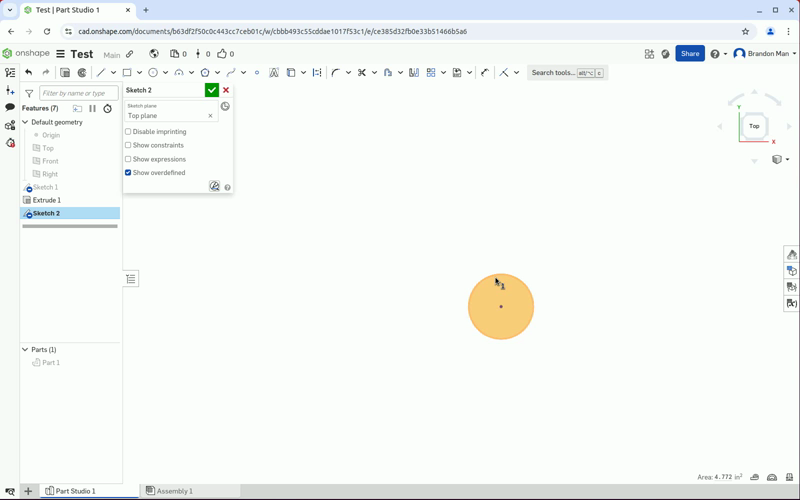
scroll(-6)
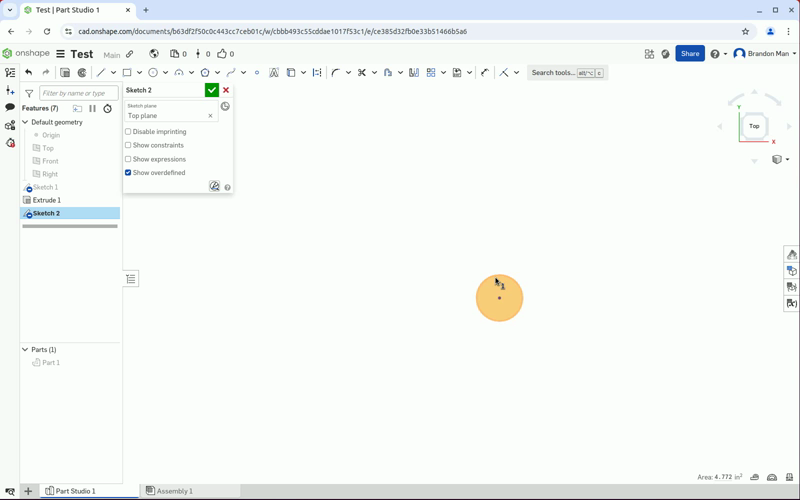
scroll(-6)
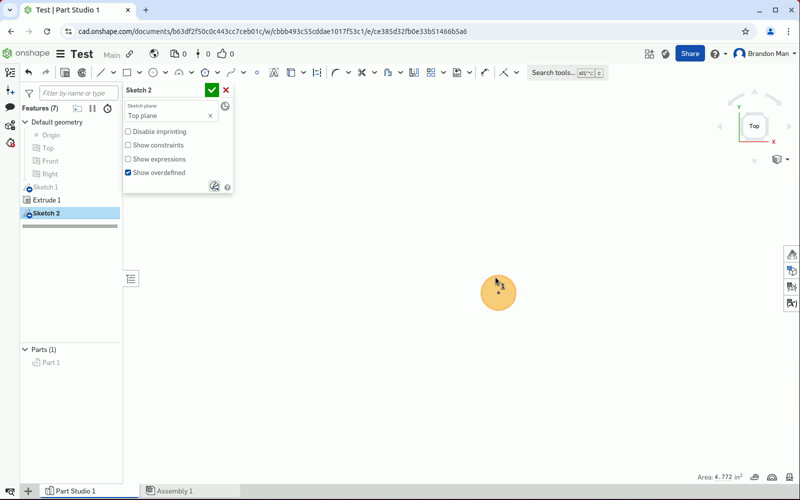
scroll(-6)
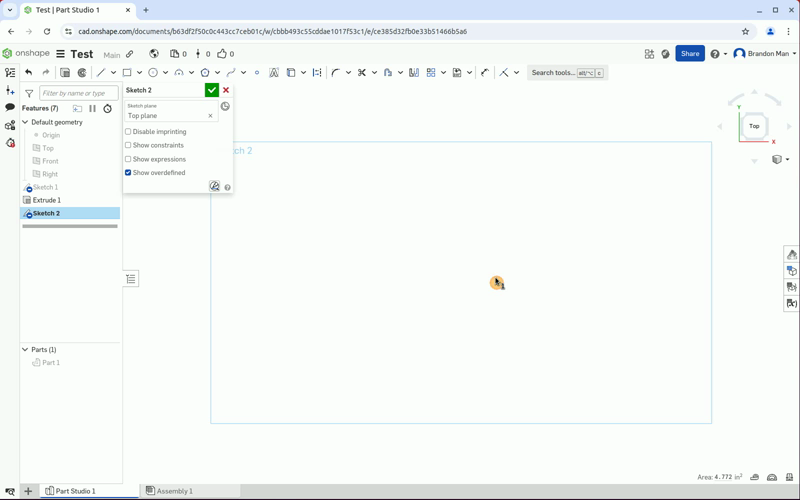
mouse_move(73, 352)
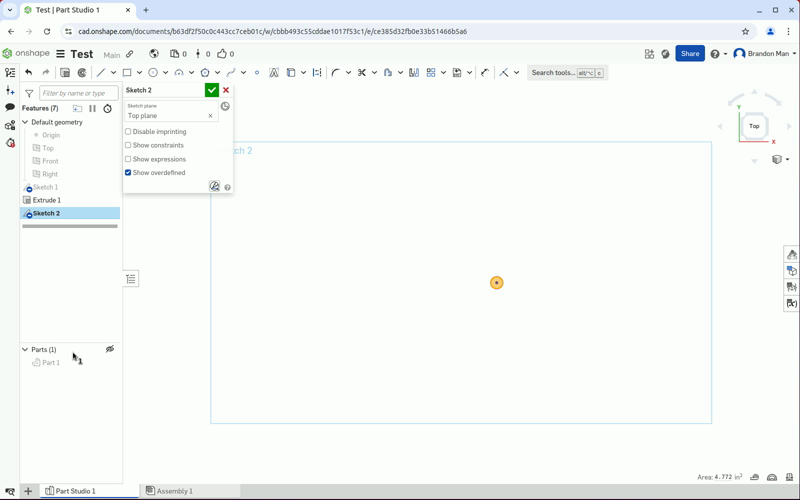
key(shift+y)
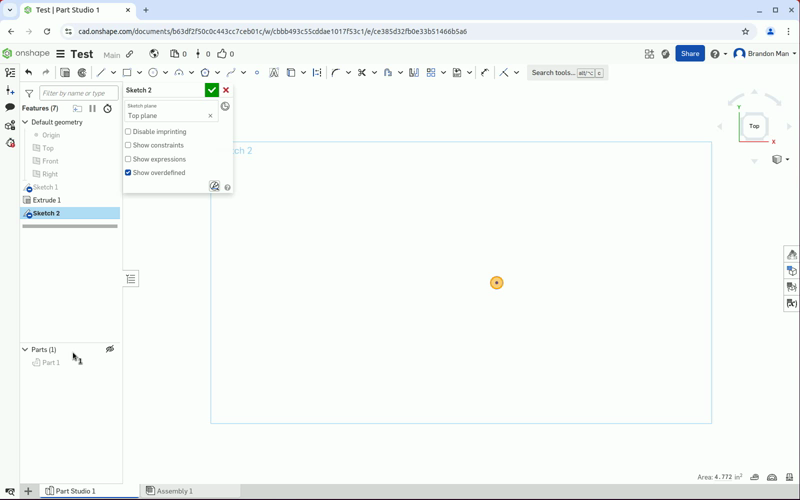
key(shift+e)
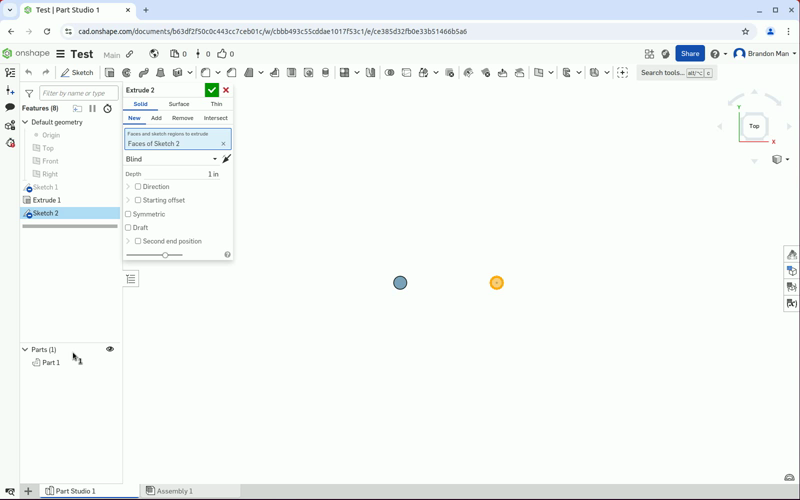
mouse_move(143, 106)
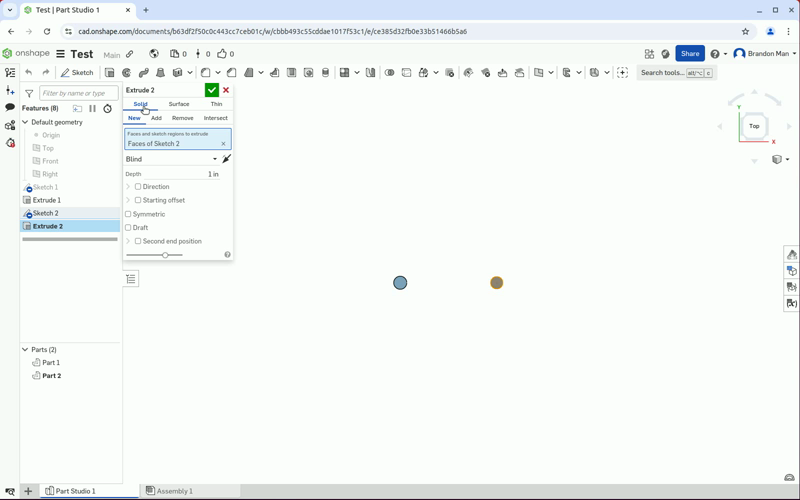
click(143, 106)
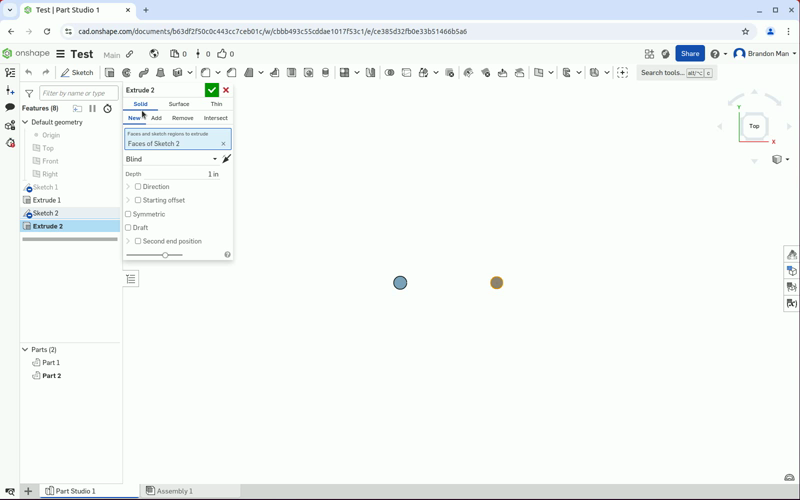
mouse_move(137, 120)
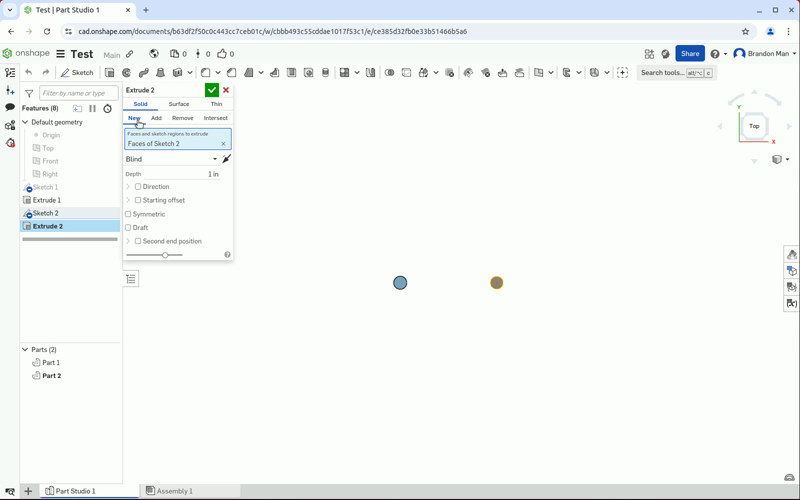
click(137, 120)
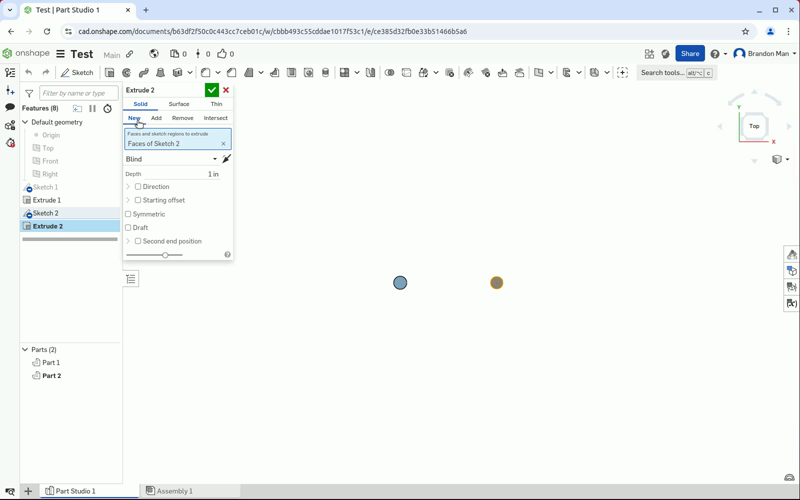
key(tab, 4)
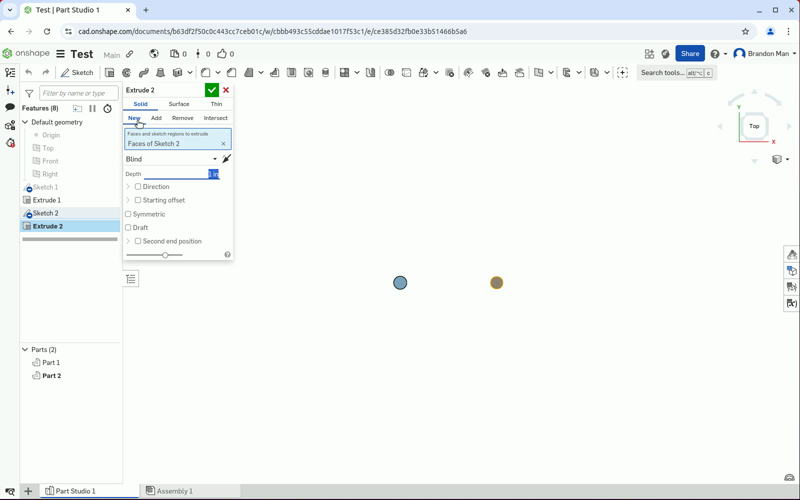
text(23.108)
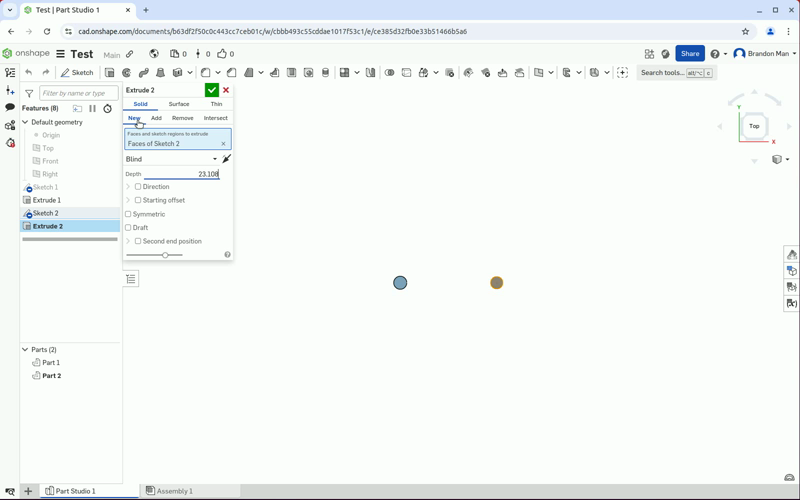
key(enter)
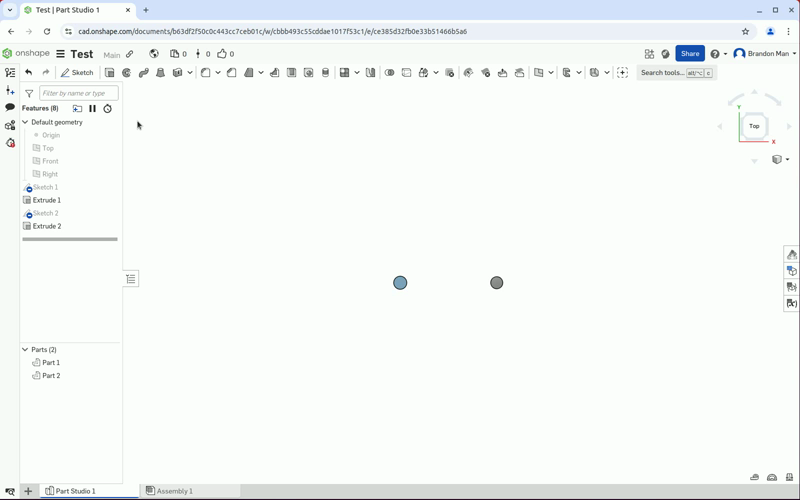
key(shift+h)
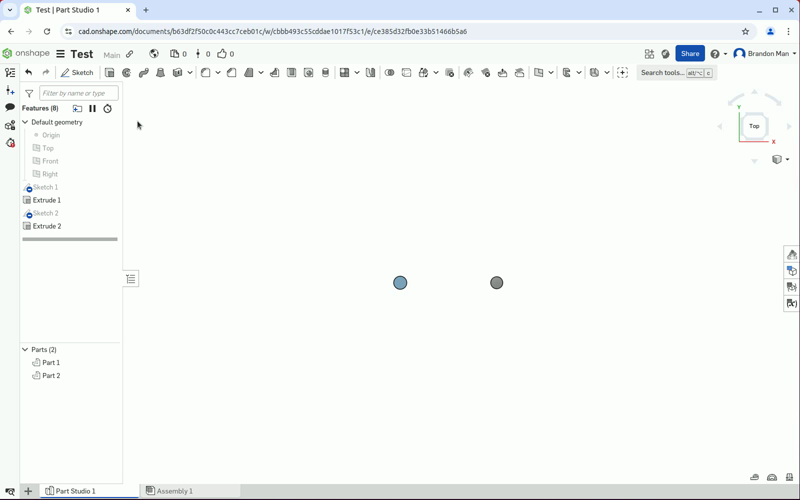
key(shift+h)
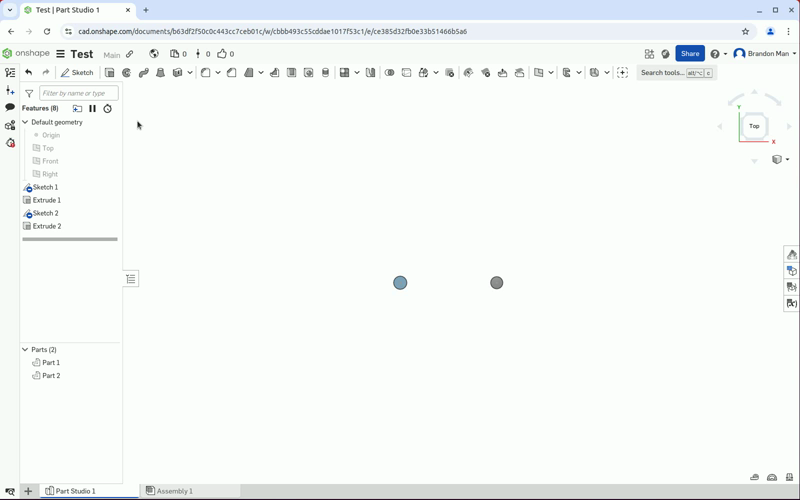
key(shift+7)
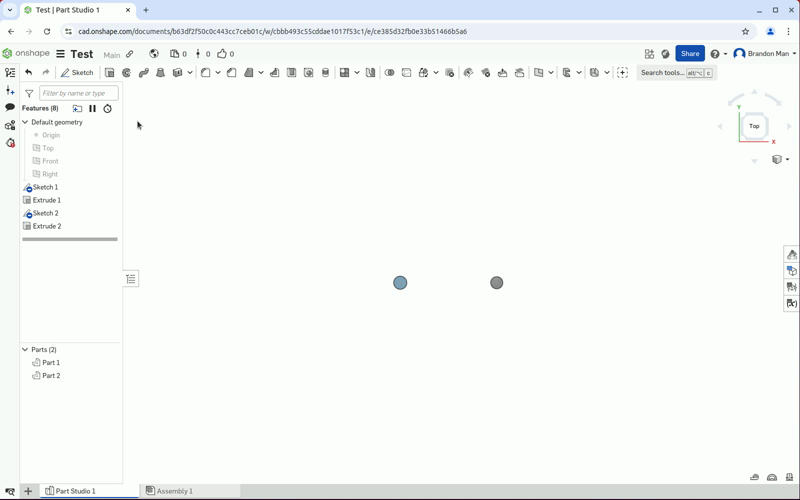
key(up, 3)
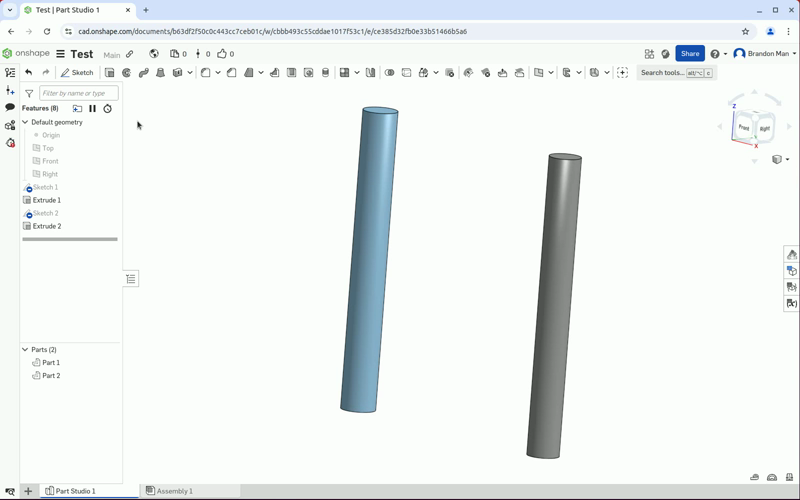
key(left, 3)
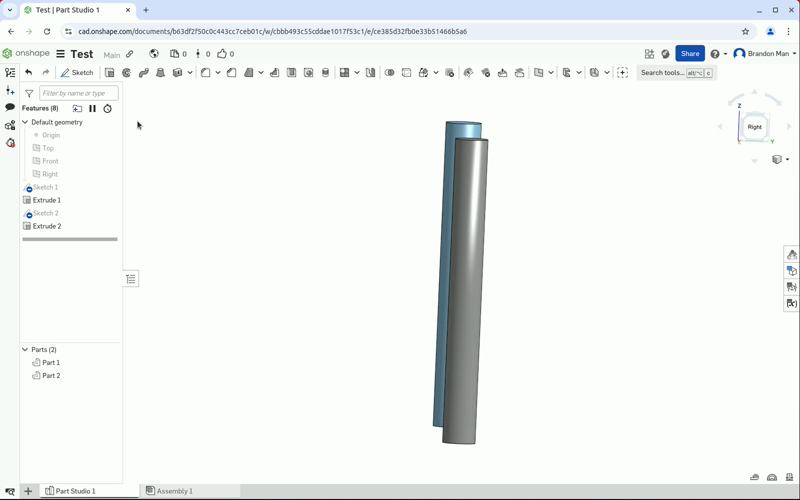
key(right, 3)
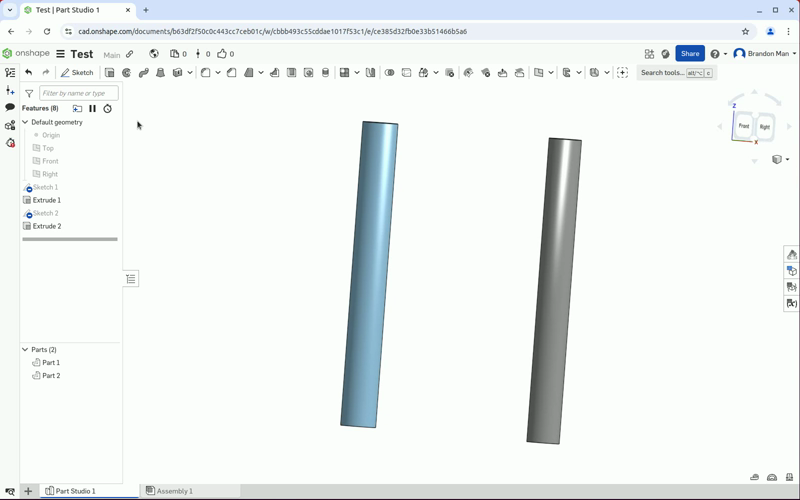
key(down, 3)
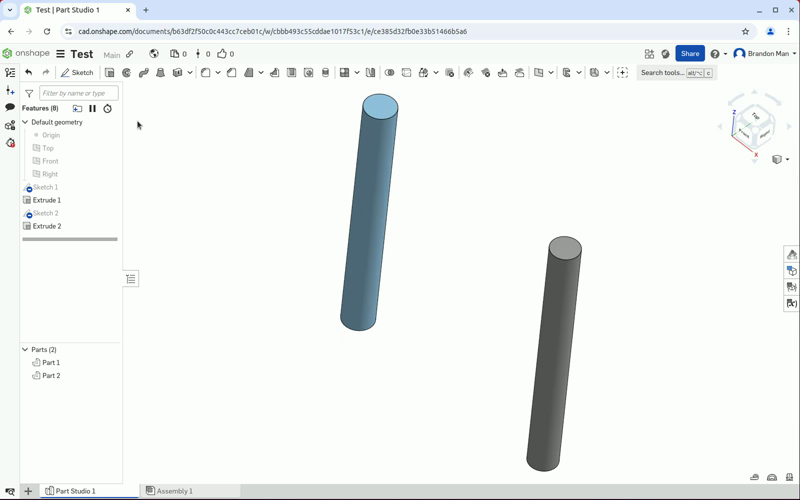
mouse_move(73, 189)
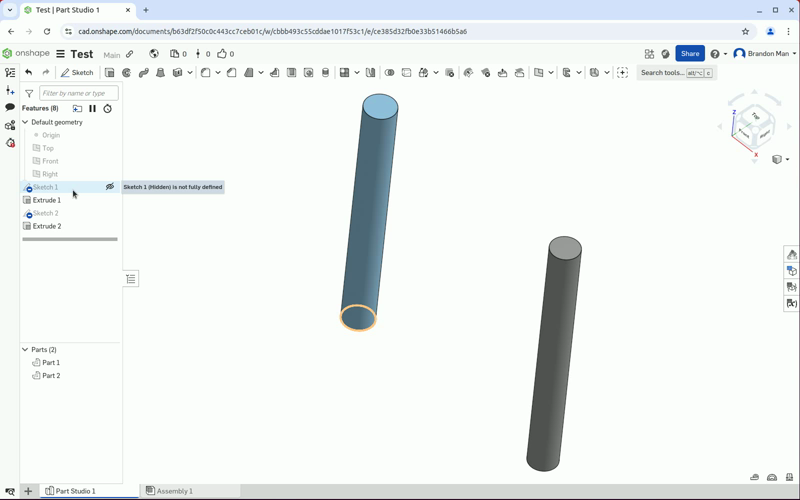
click(73, 189)